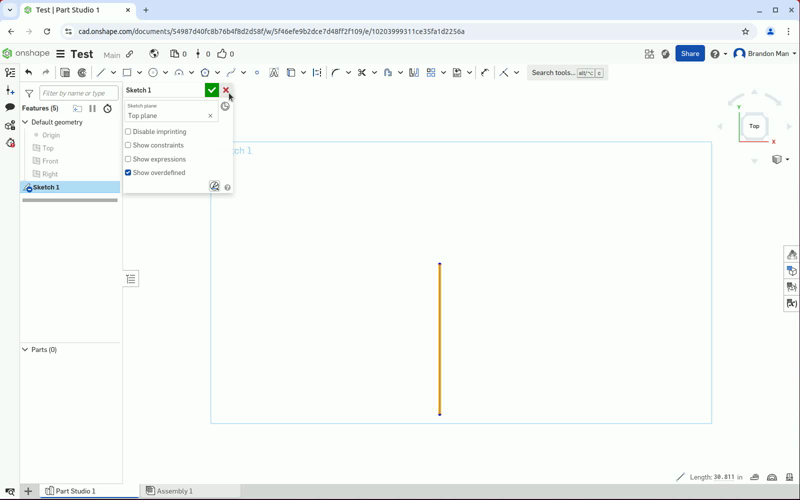
key(shift+h)
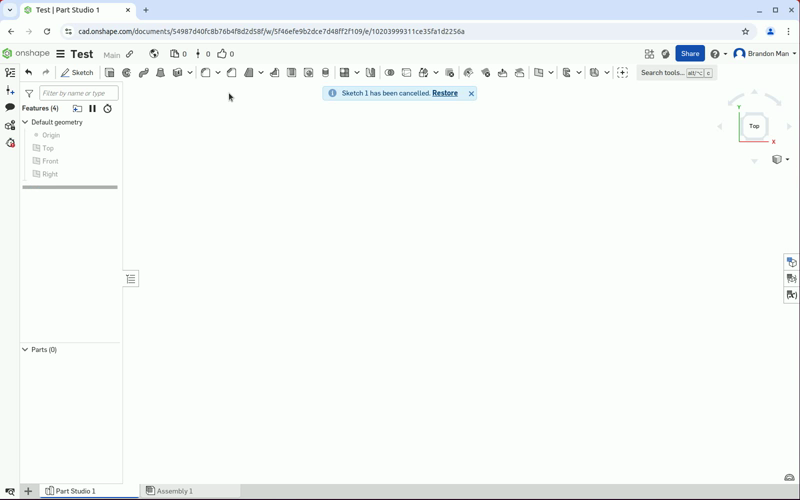
mouse_move(73, 352)
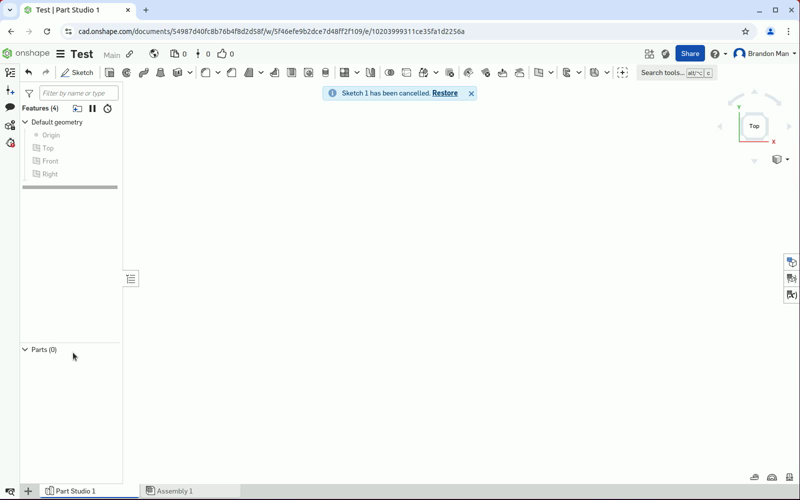
key(y)
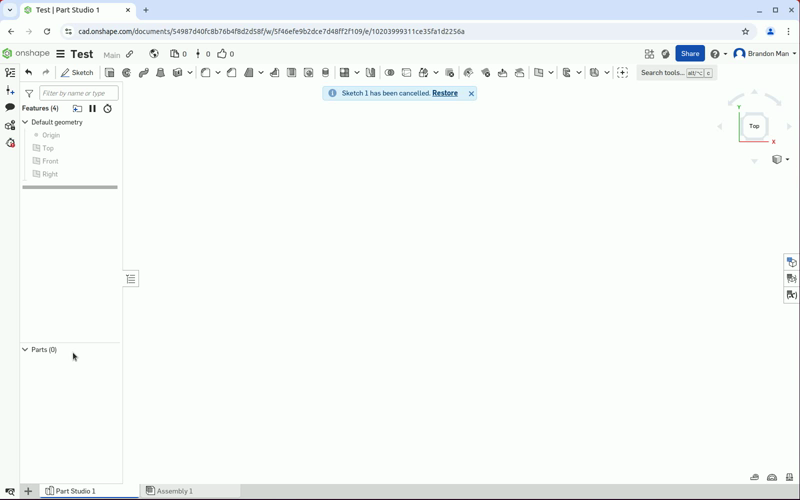
key(shift+p)
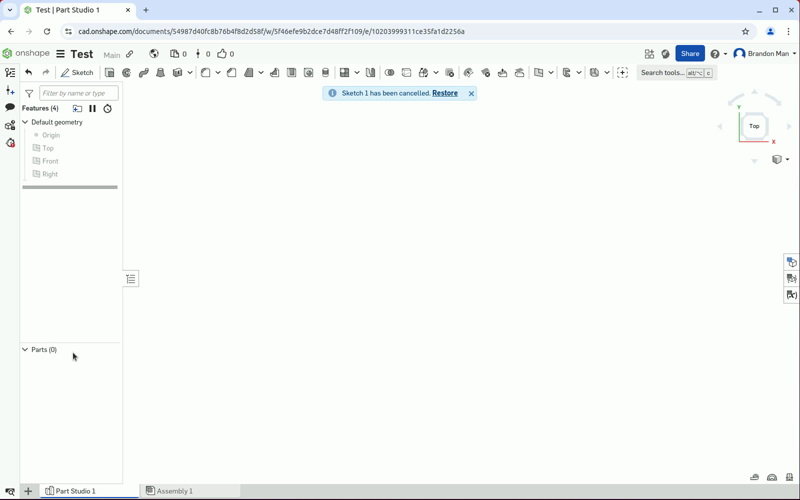
key(space)
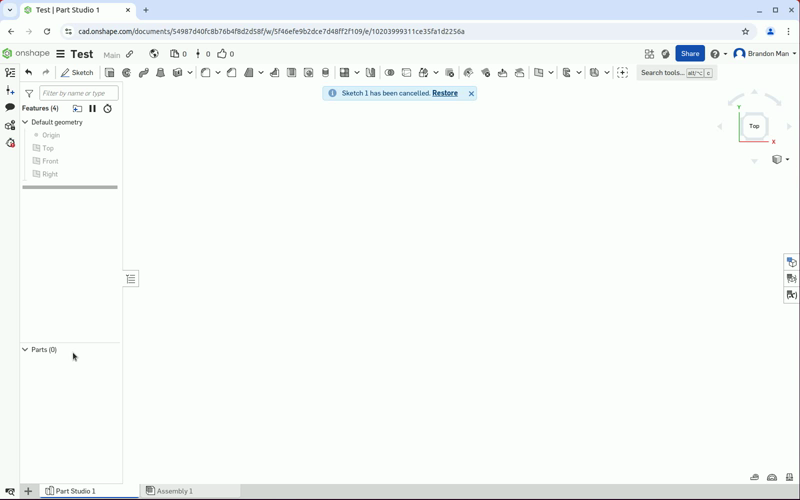
key_down(shift)
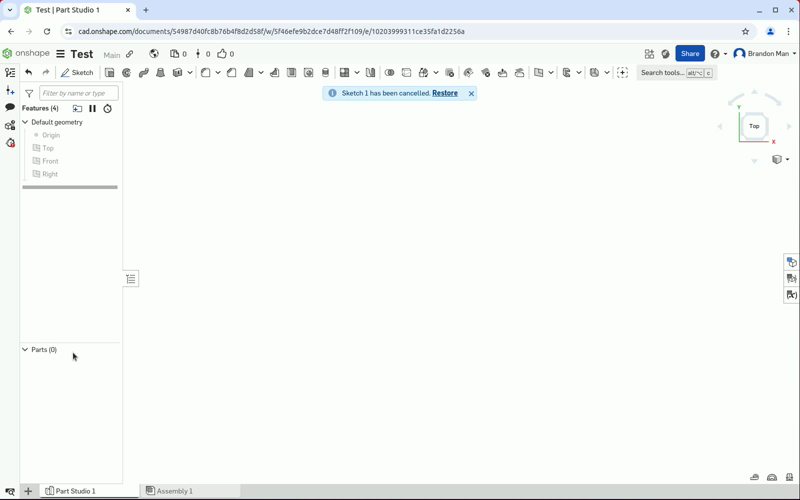
key(up)
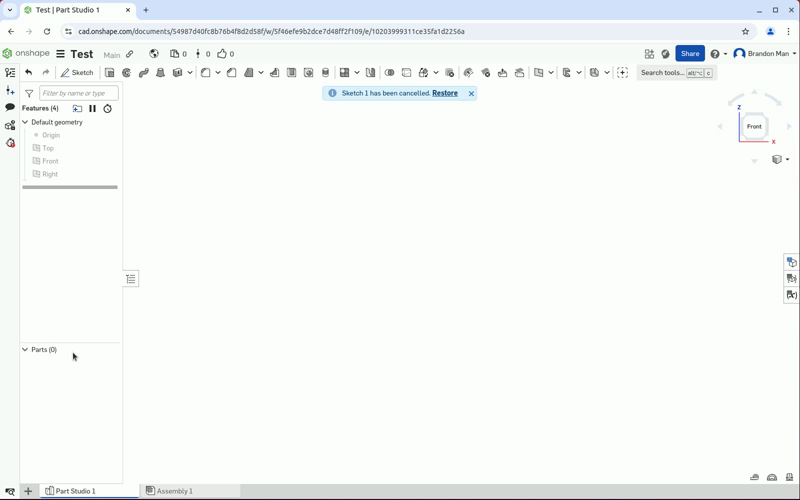
key_up(shift)
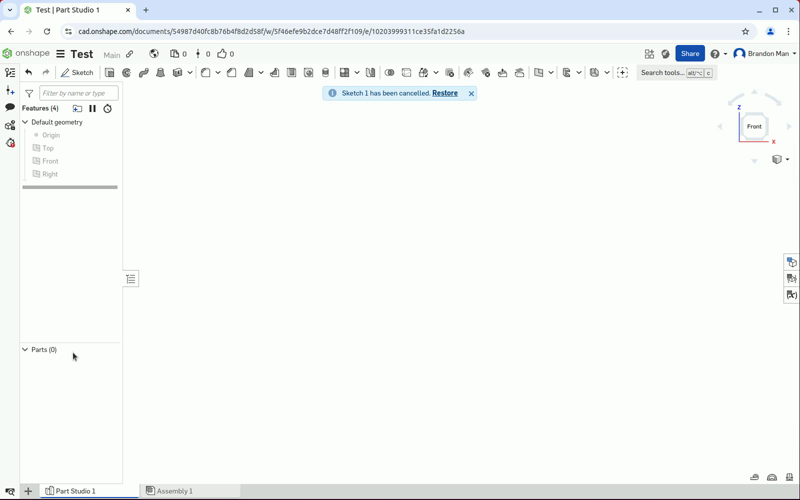
key(space)
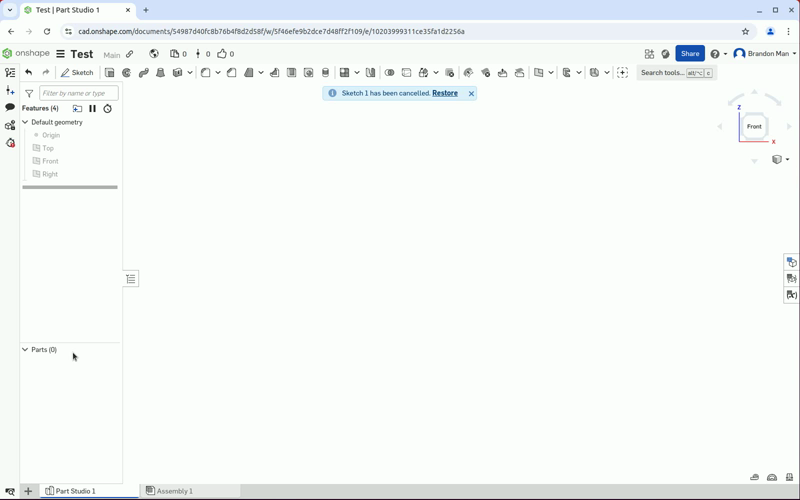
key_down(shift)
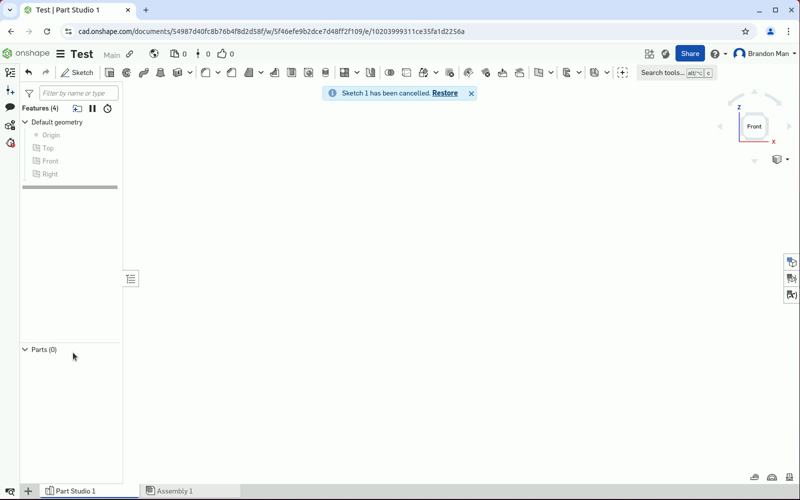
key(left)
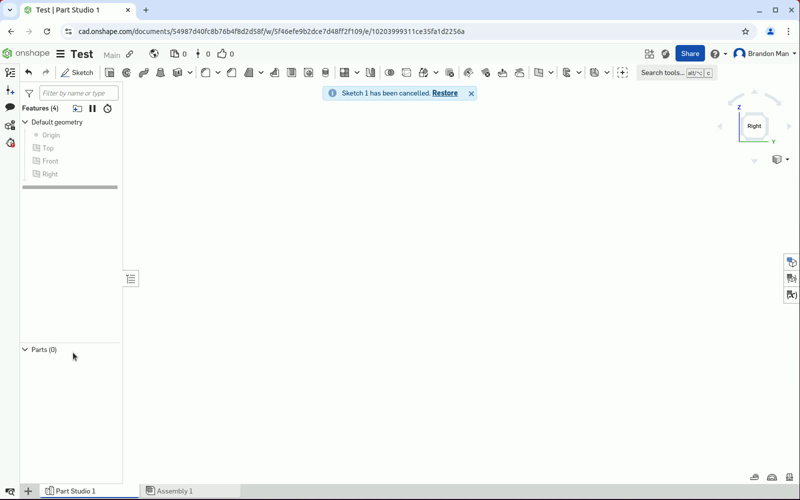
key_up(shift)
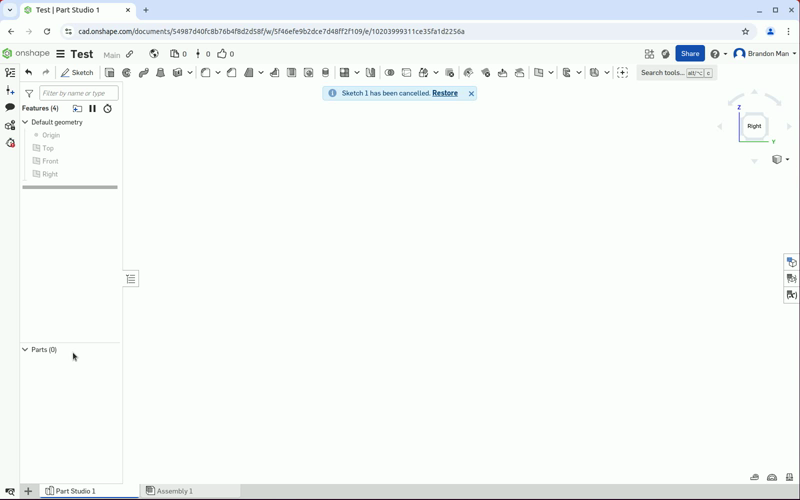
mouse_move(73, 352)
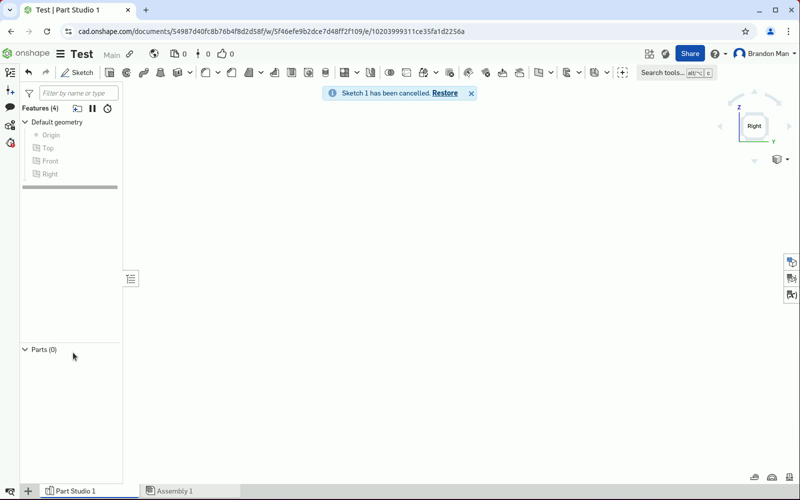
key(shift+y)
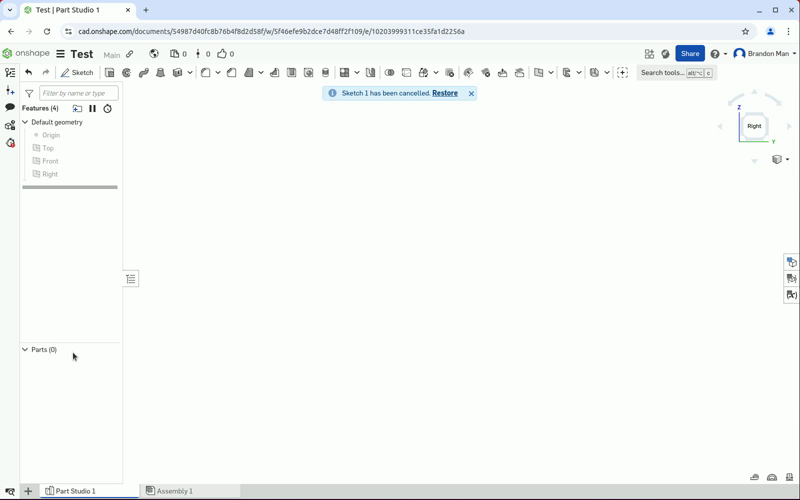
key(shift+s)
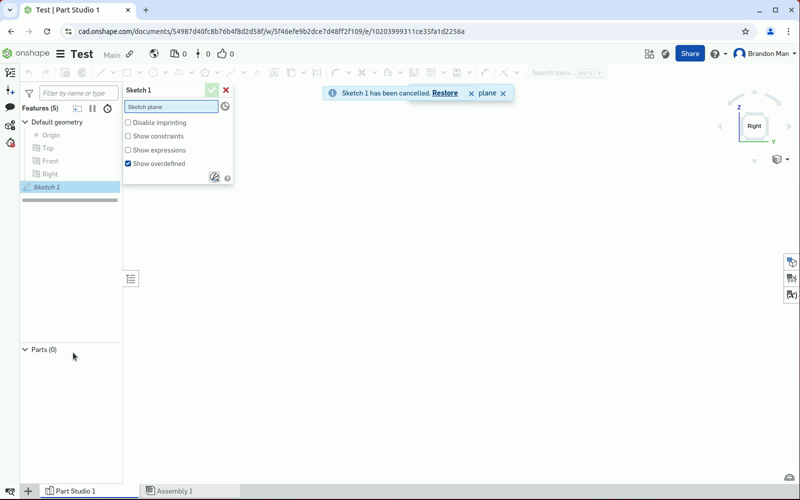
mouse_move(73, 176)
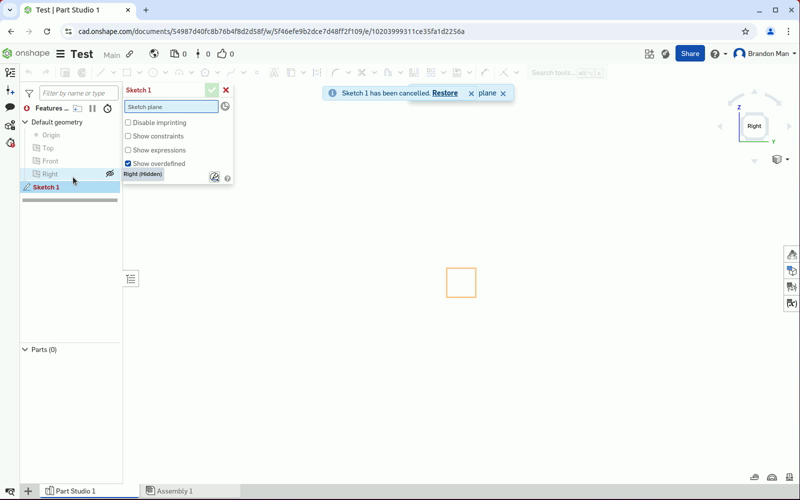
click(73, 176)
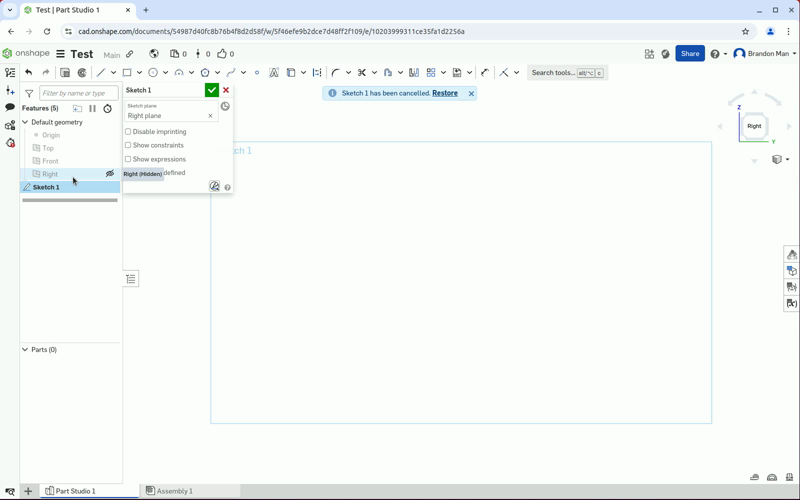
mouse_move(73, 352)
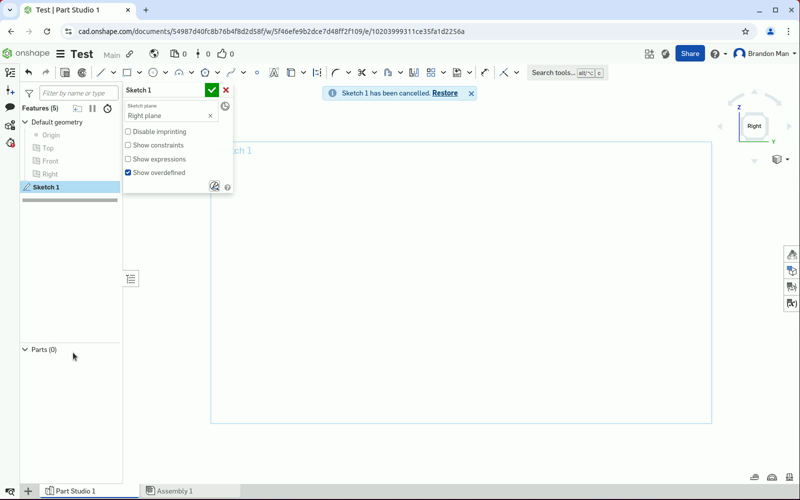
key(y)
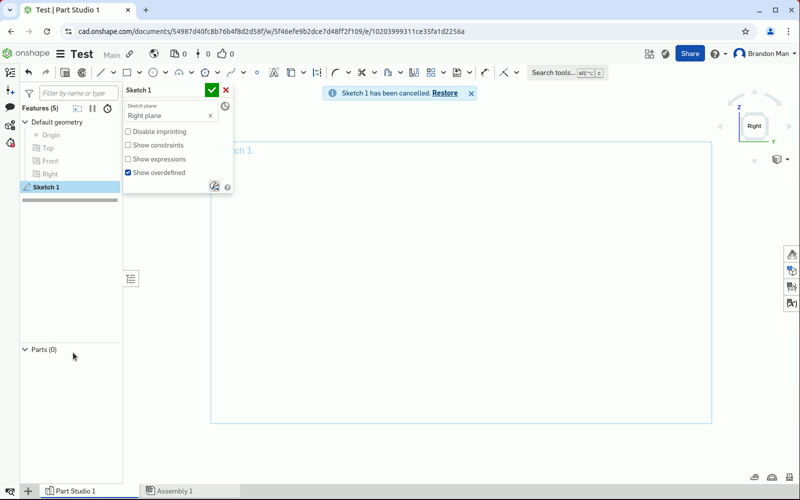
key(c)
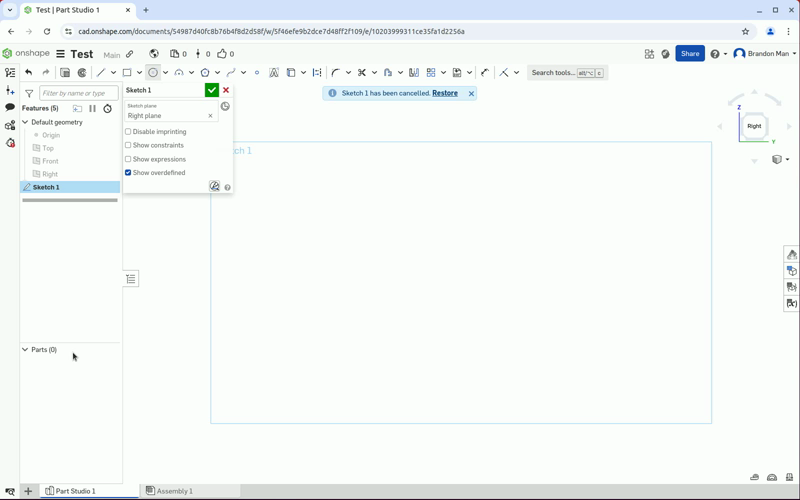
key_down(shift)
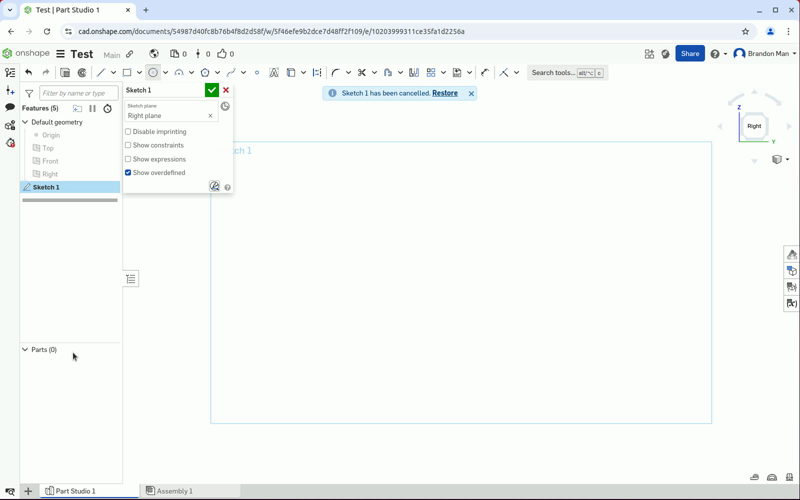
mouse_move(392, 282)
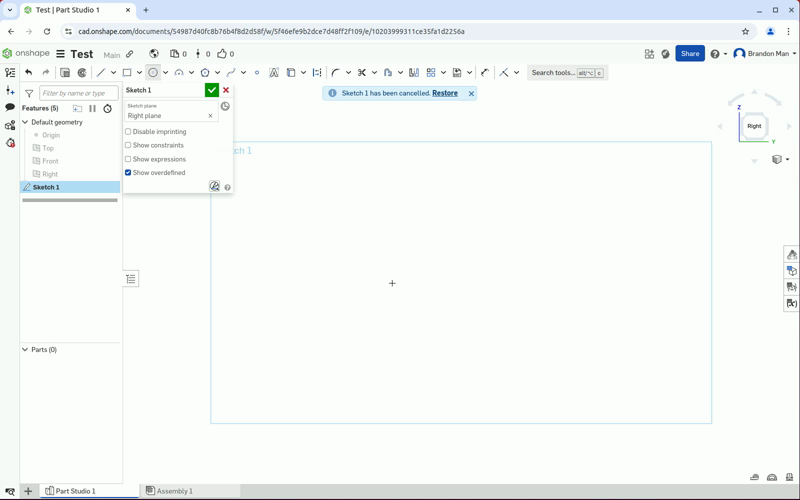
click(392, 282)
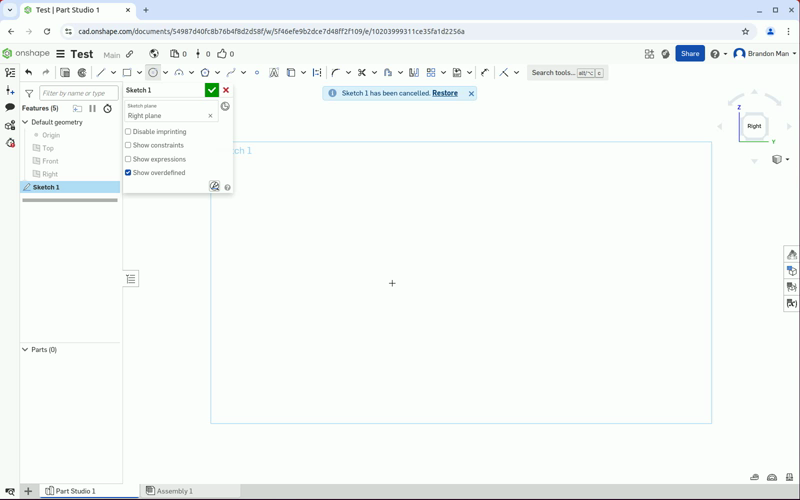
key_up(shift)
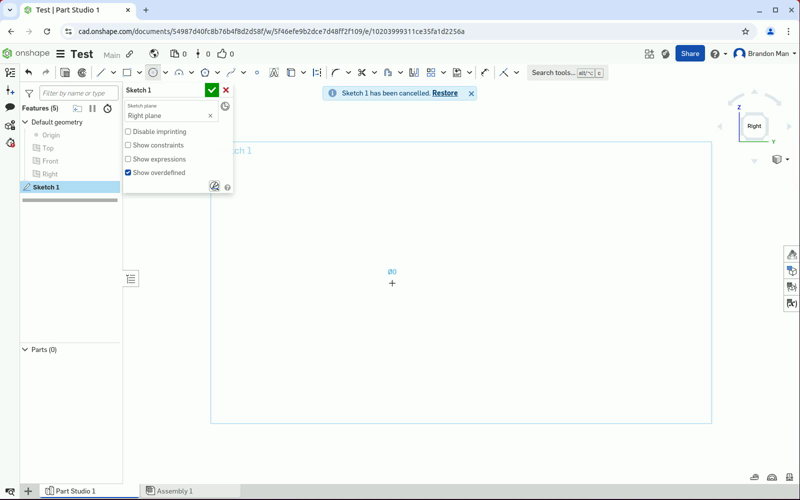
mouse_move(434, 282)
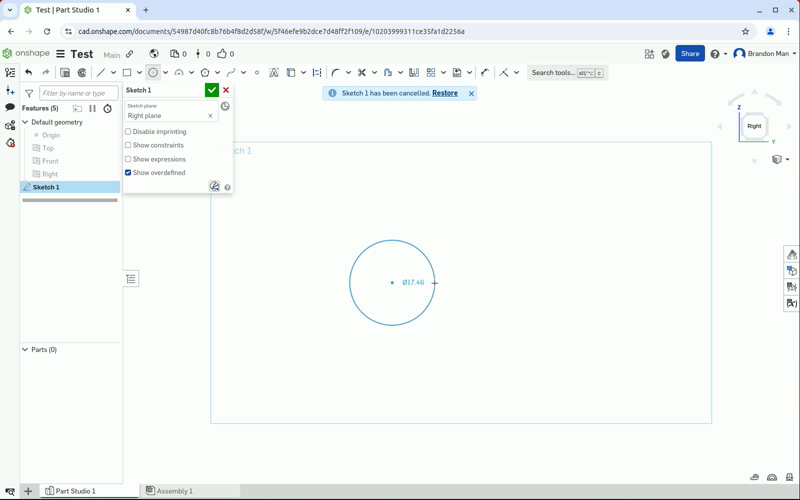
click(434, 282)
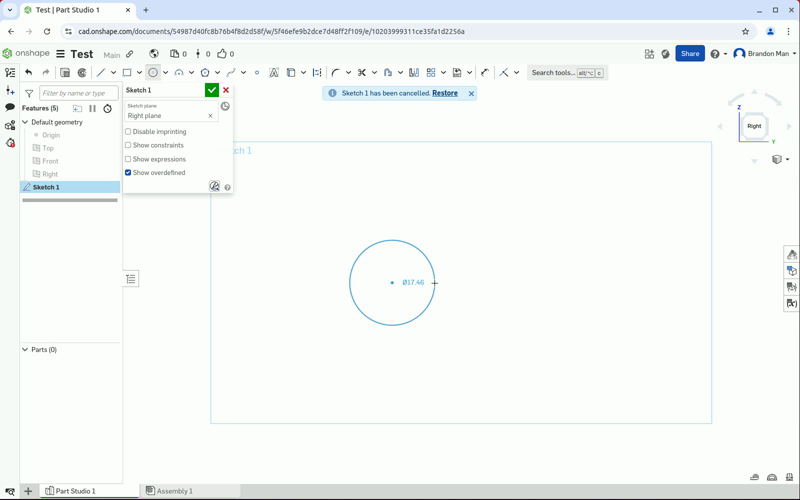
key(esc)
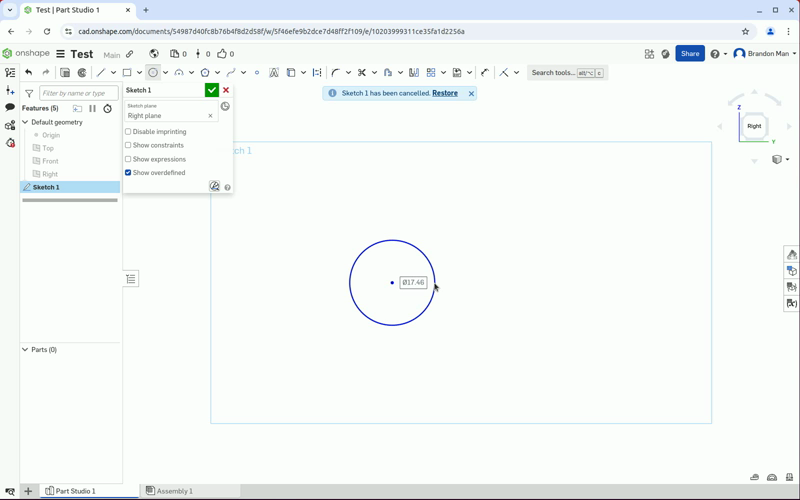
mouse_move(386, 251)
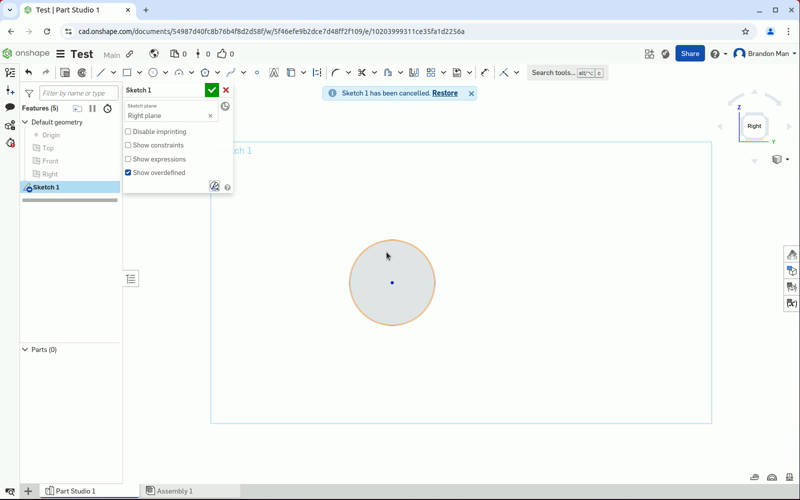
click(386, 251)
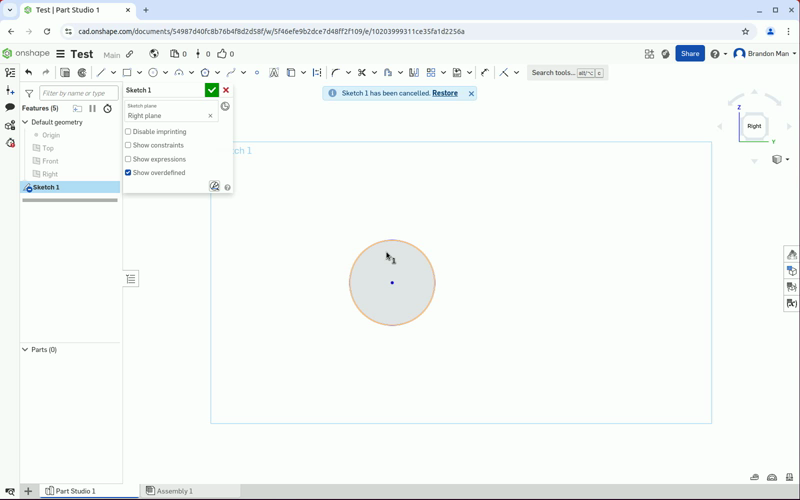
mouse_move(73, 352)
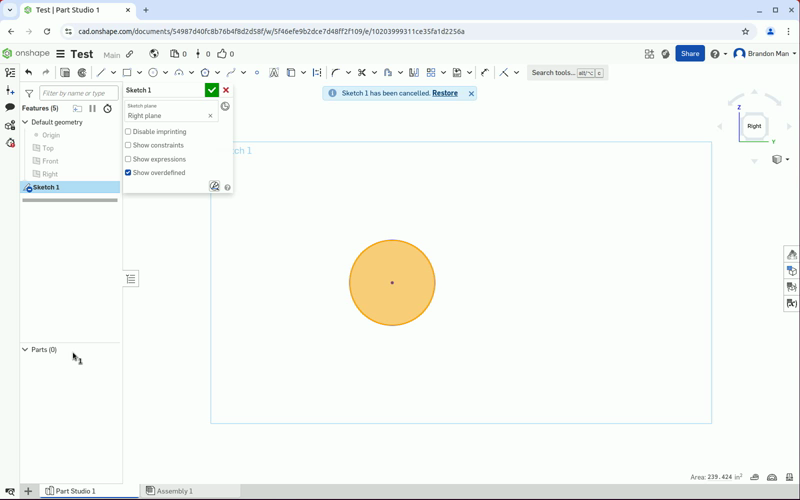
key(shift+y)
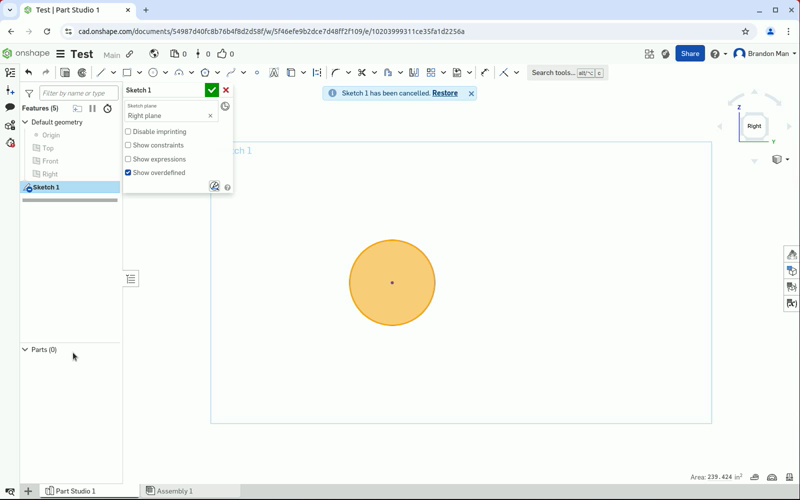
key(shift+e)
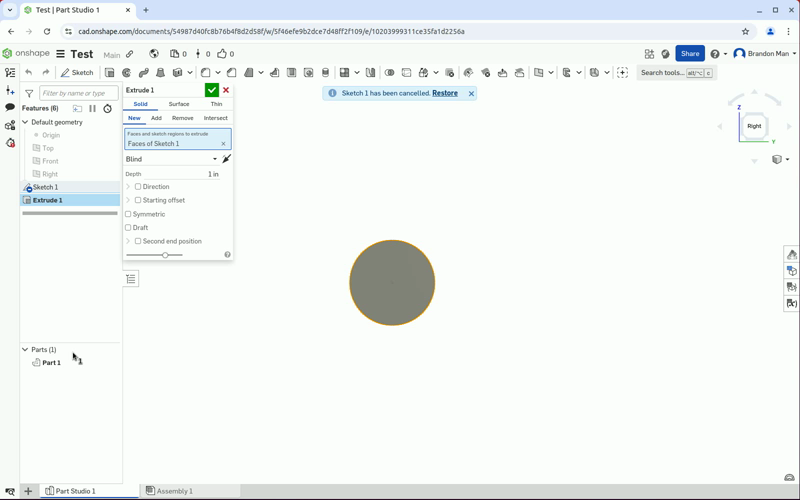
mouse_move(143, 106)
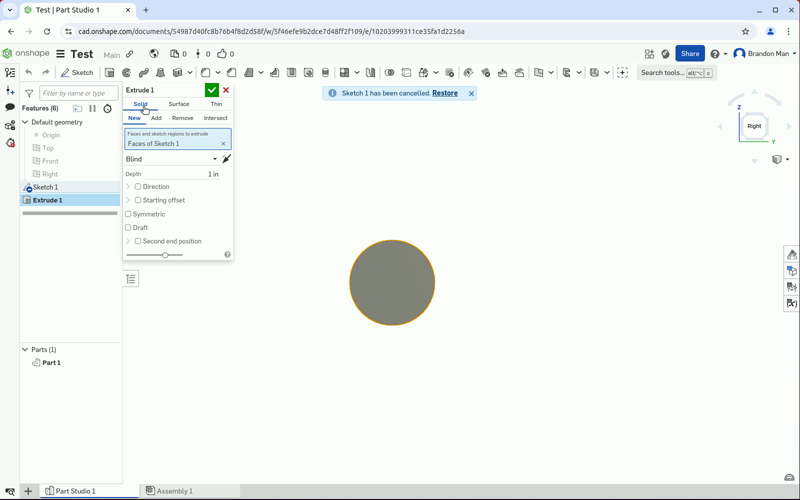
click(143, 106)
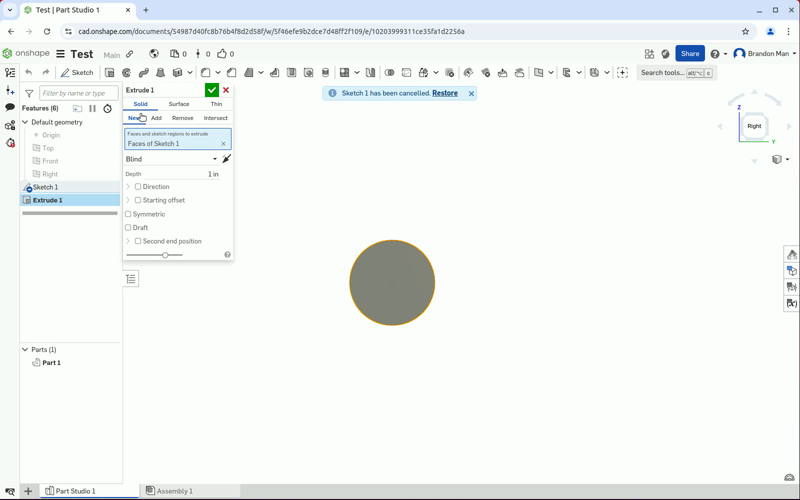
mouse_move(137, 120)
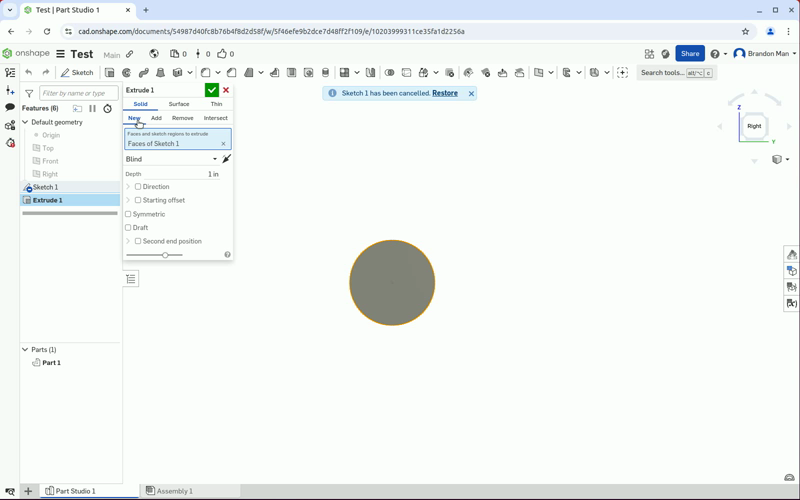
click(137, 120)
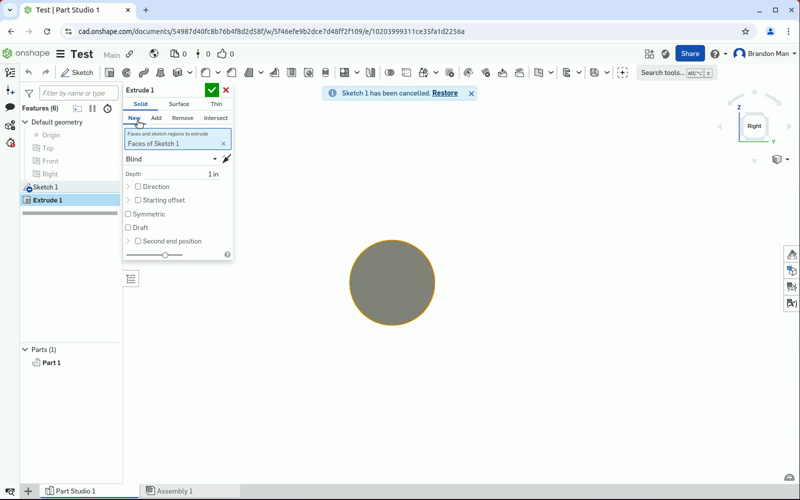
key(tab, 4)
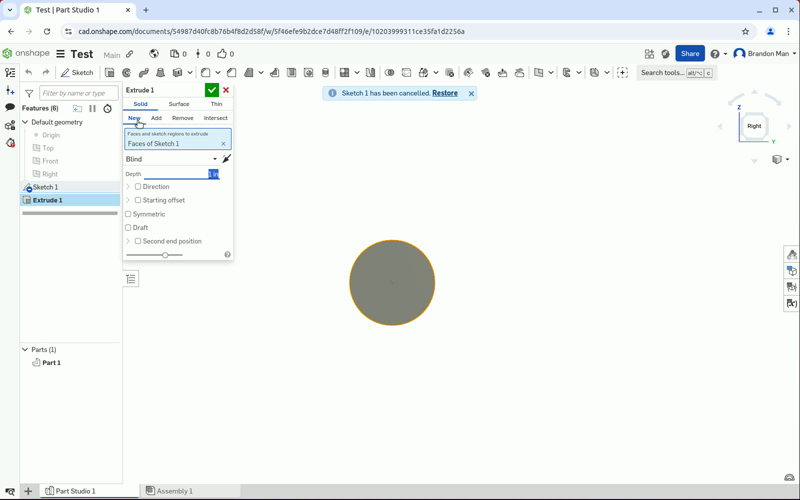
text(7.221)
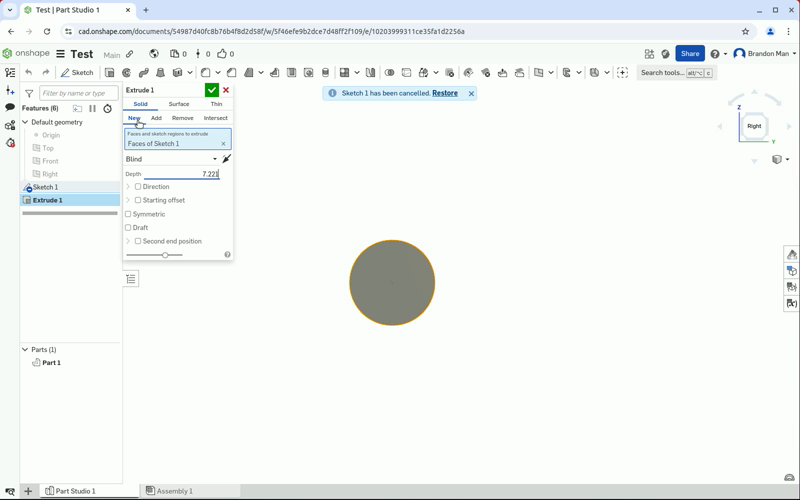
key(enter)
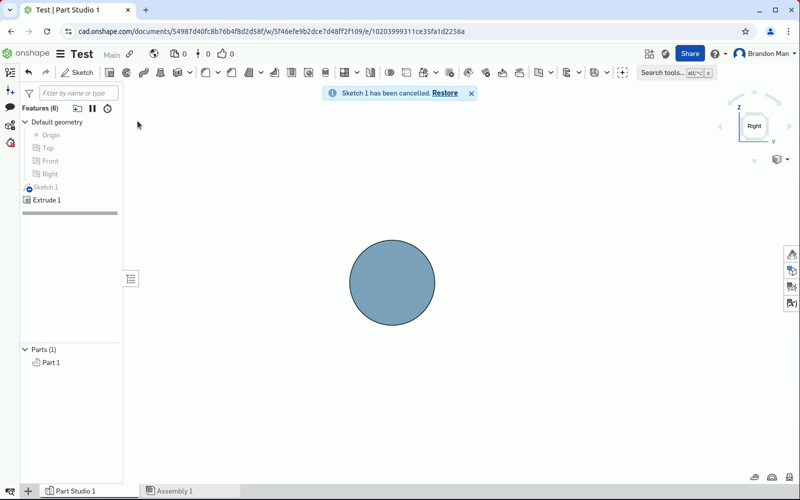
key(shift+h)
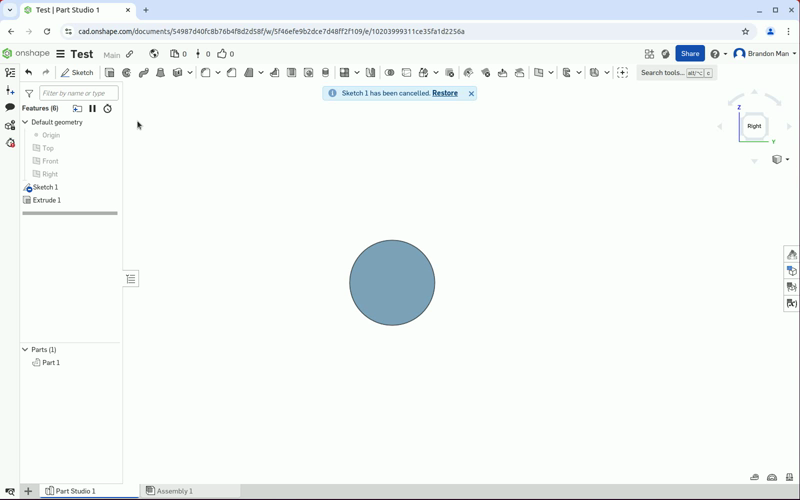
key(shift+h)
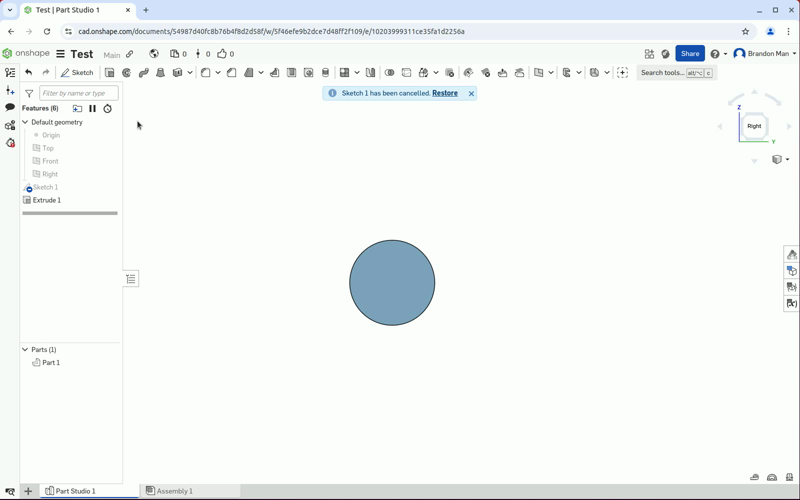
mouse_move(73, 189)
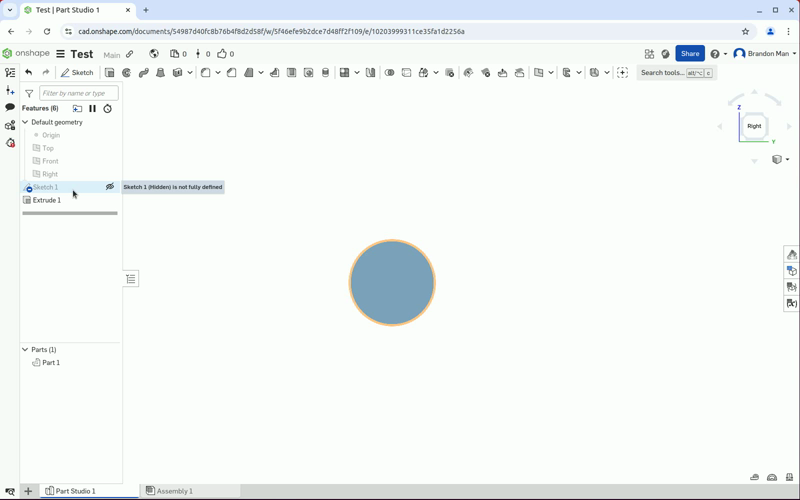
click(73, 189)
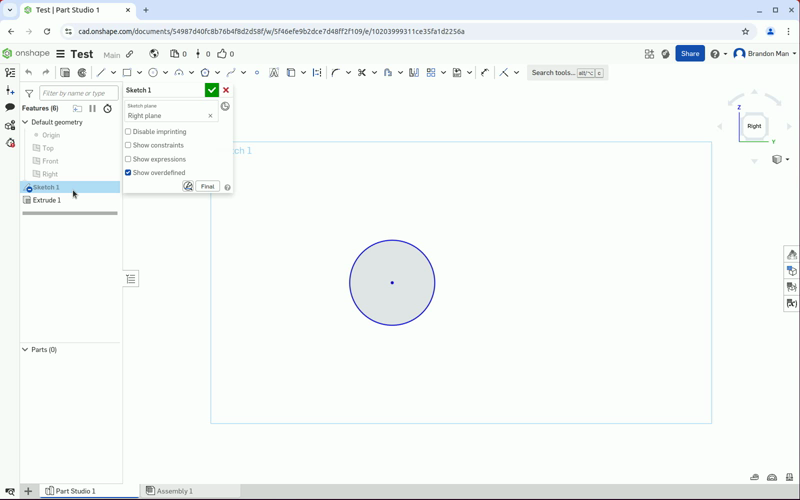
mouse_move(229, 92)
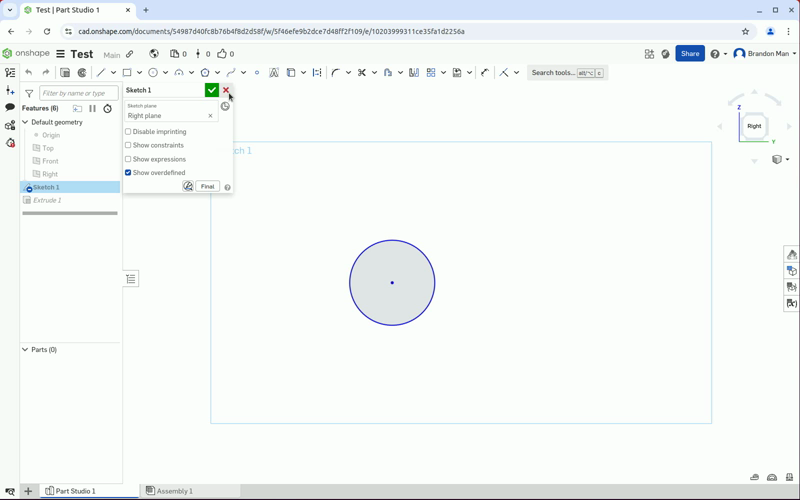
click(229, 92)
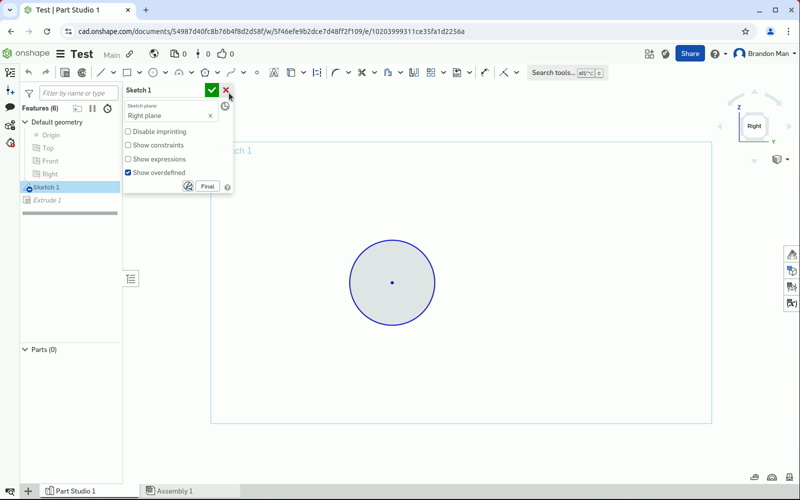
key(shift+s)
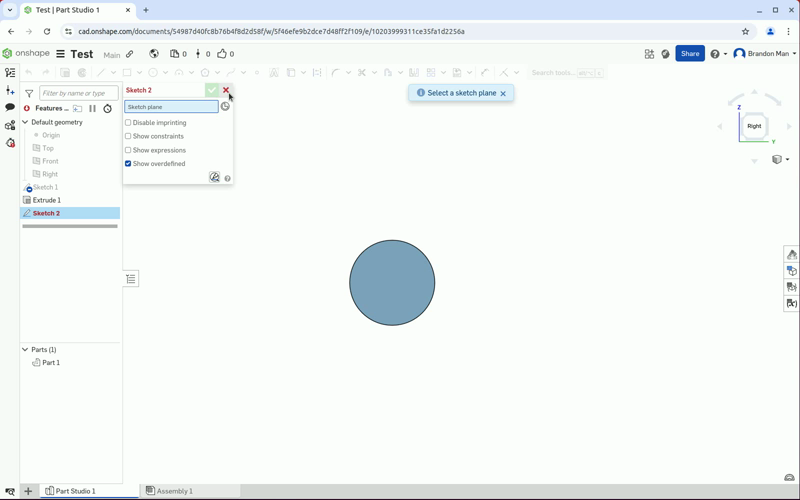
mouse_move(73, 176)
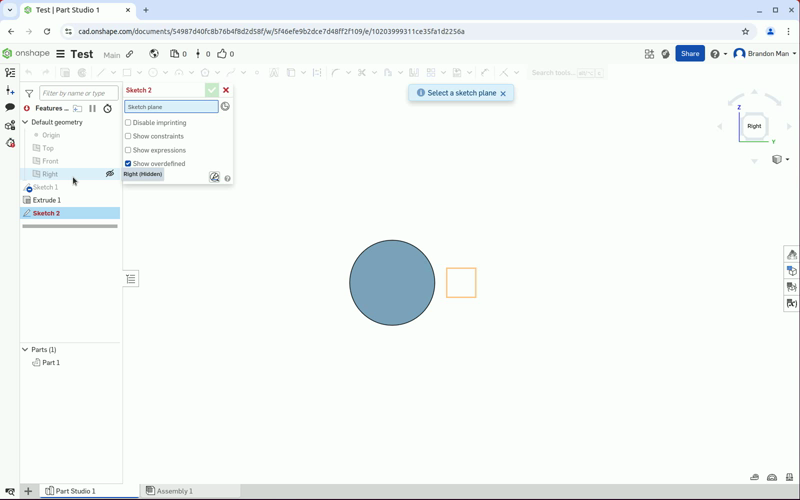
click(73, 176)
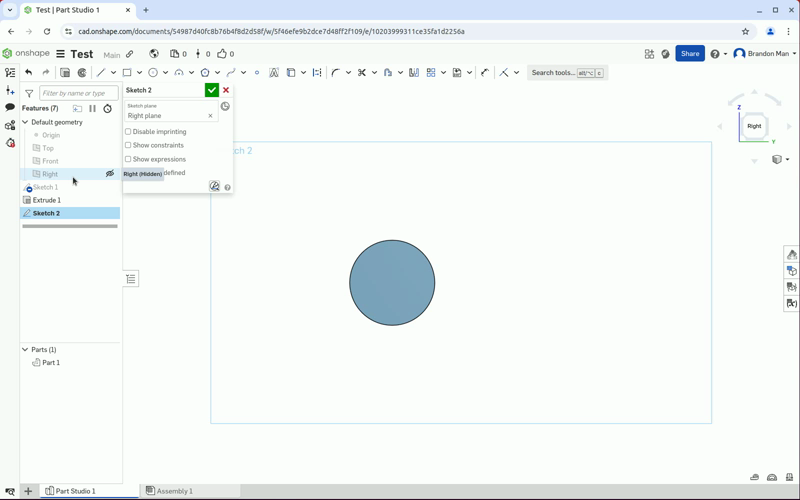
mouse_move(73, 352)
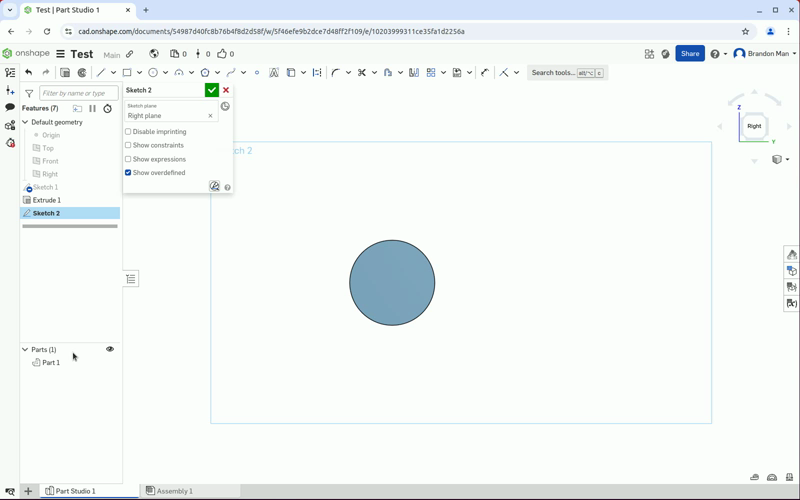
key(y)
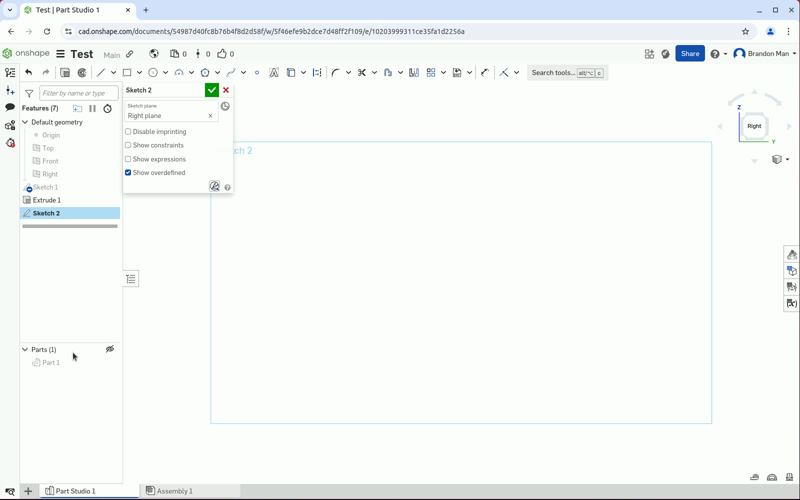
key(c)
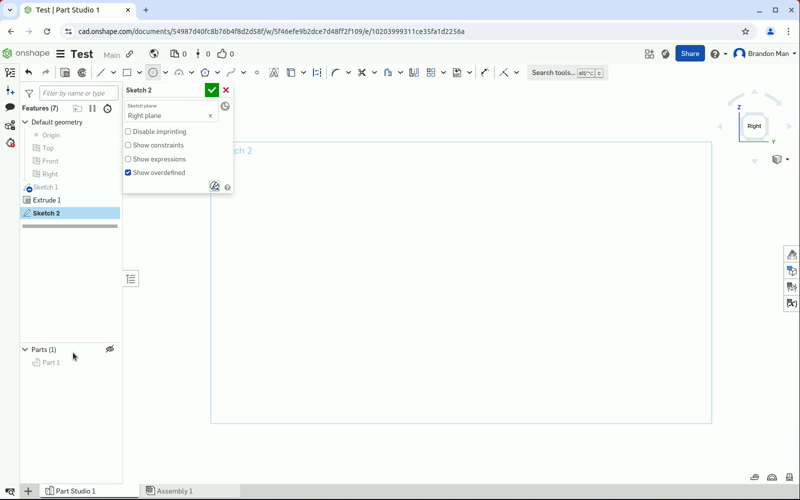
key_down(shift)
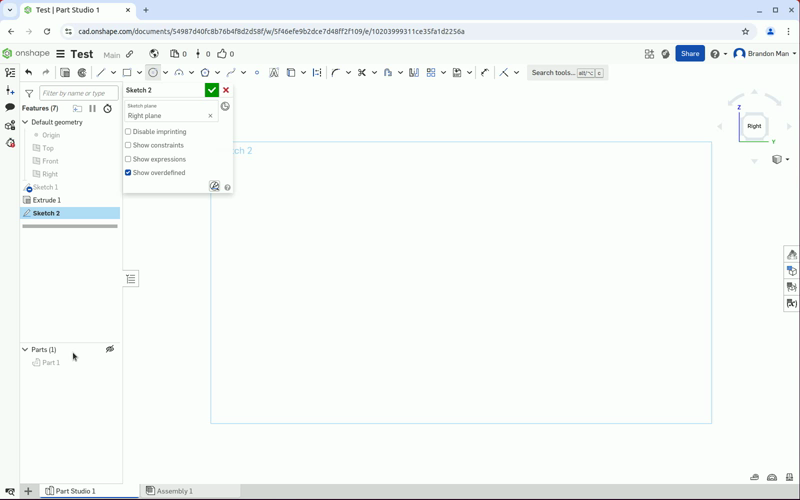
mouse_move(530, 282)
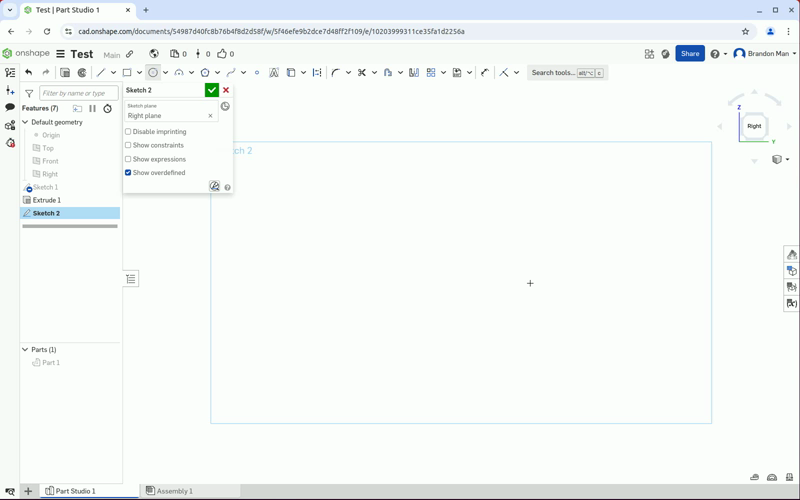
click(530, 282)
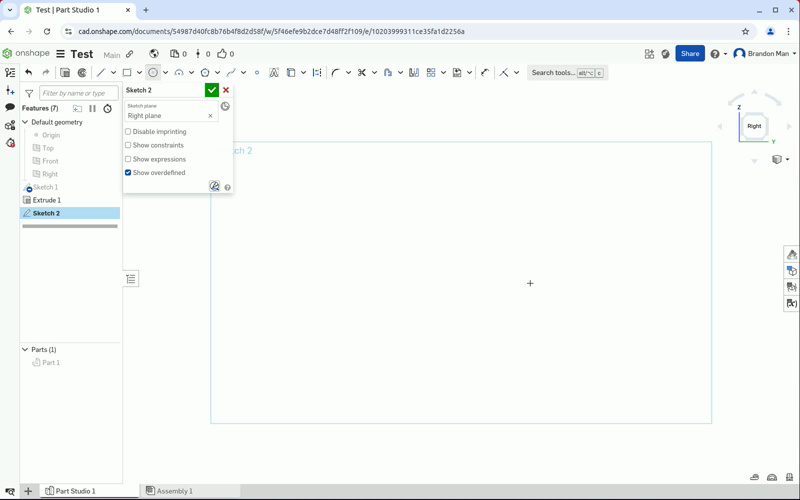
key_up(shift)
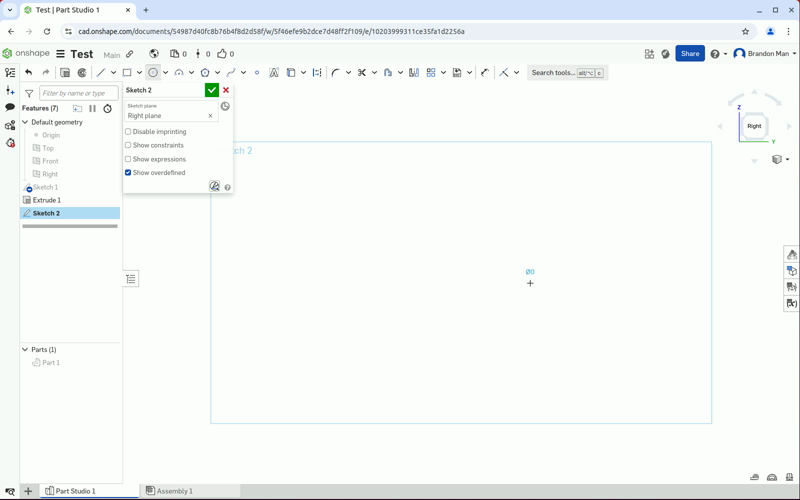
mouse_move(560, 282)
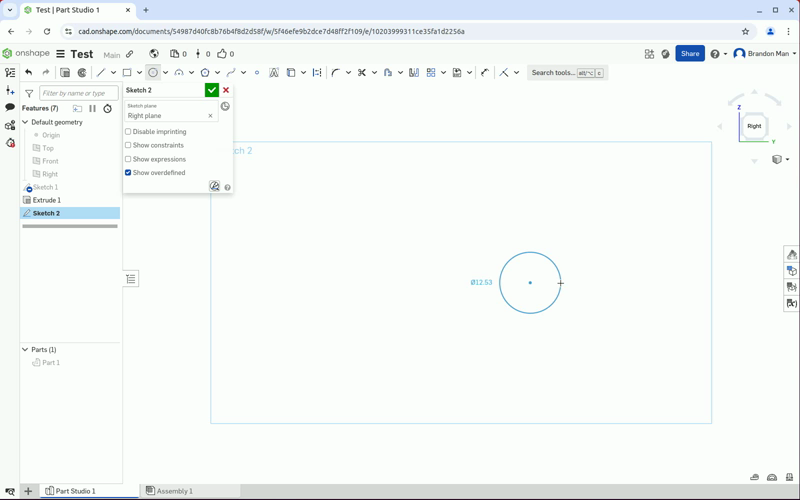
click(560, 282)
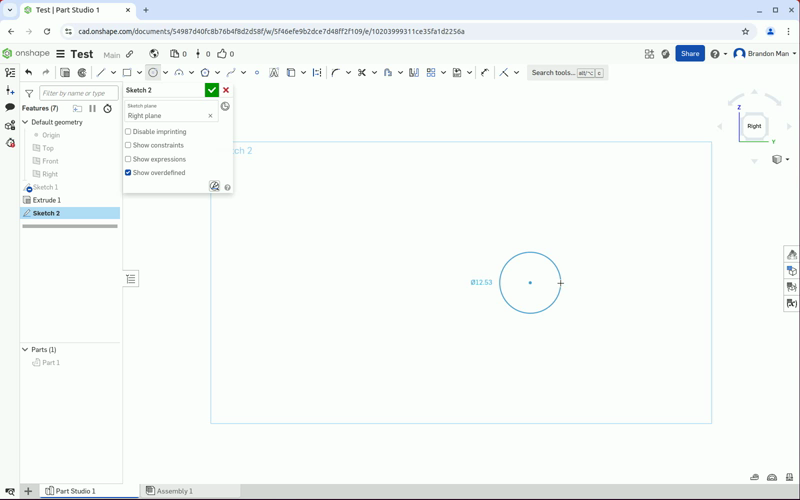
key(esc)
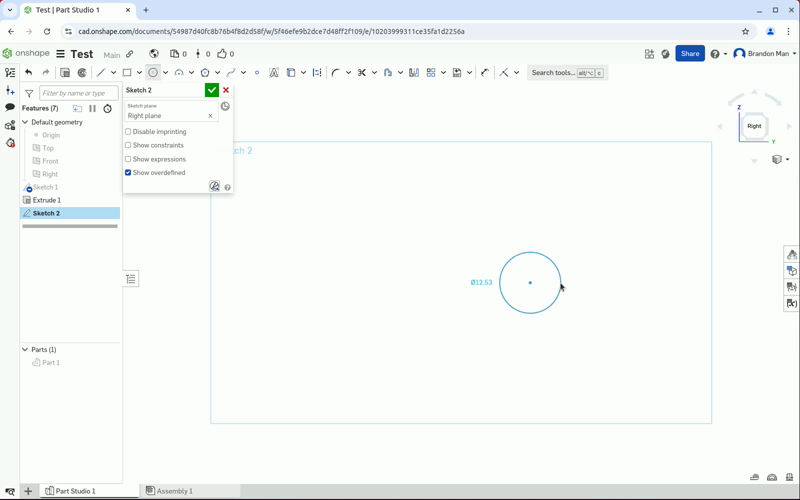
mouse_move(531, 273)
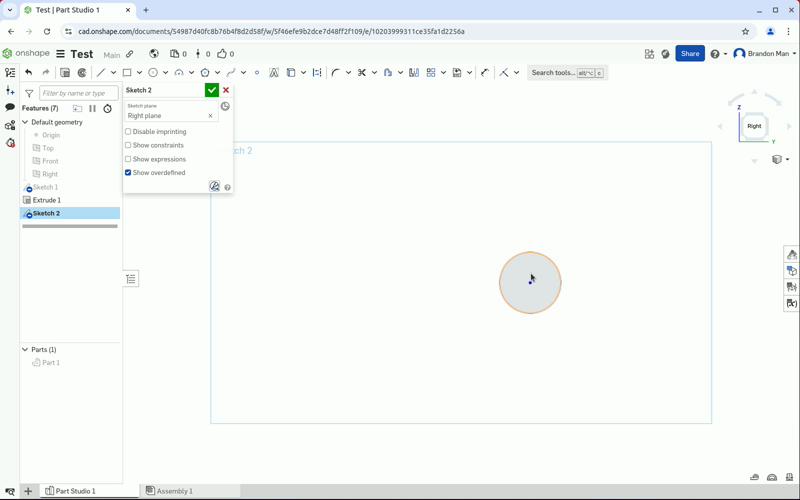
click(531, 273)
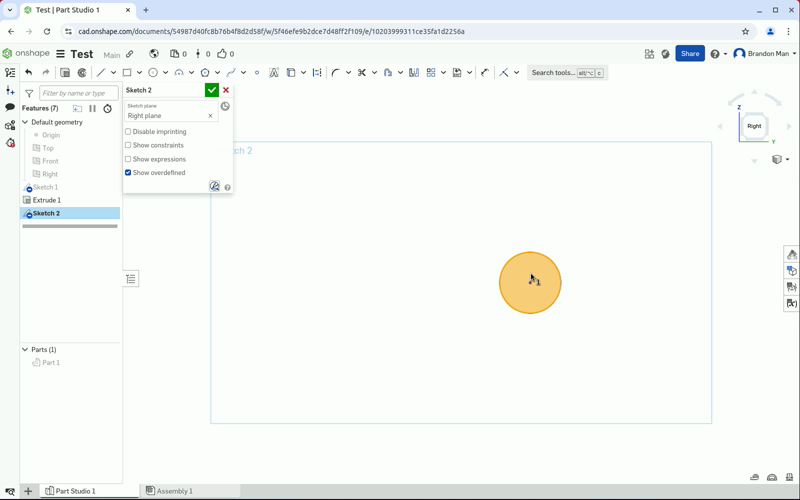
mouse_move(73, 352)
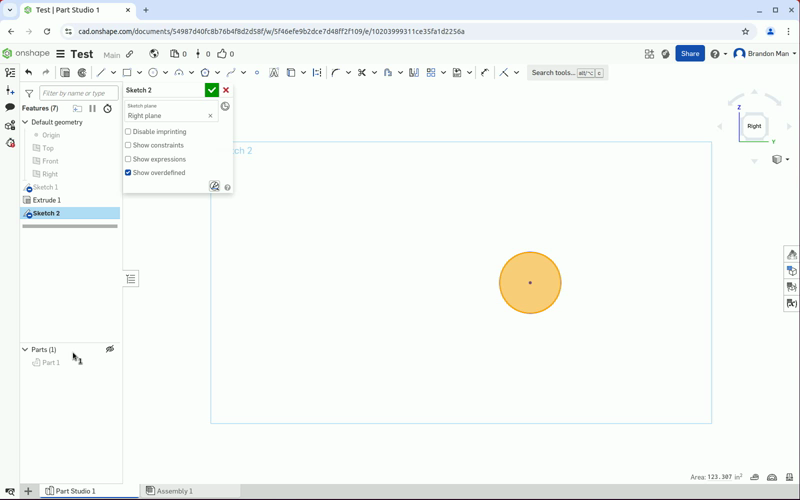
key(shift+y)
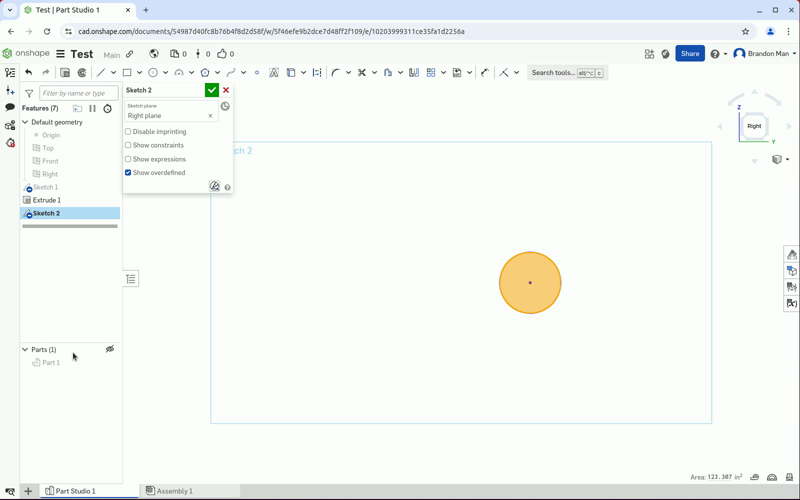
key(shift+e)
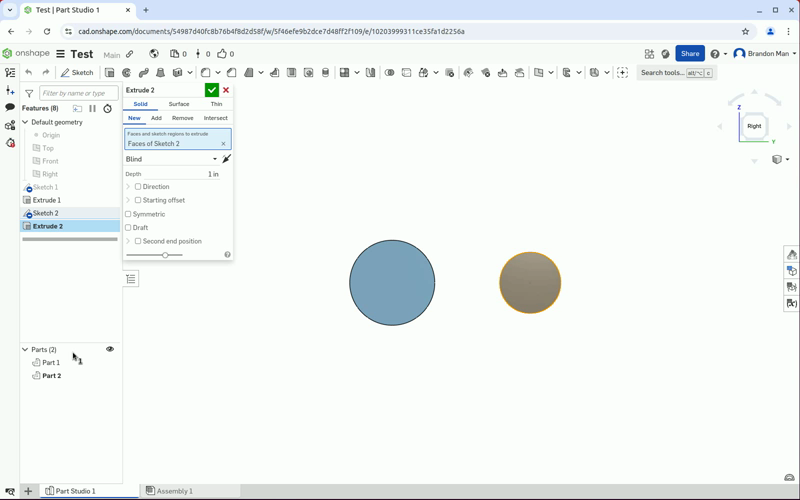
mouse_move(143, 106)
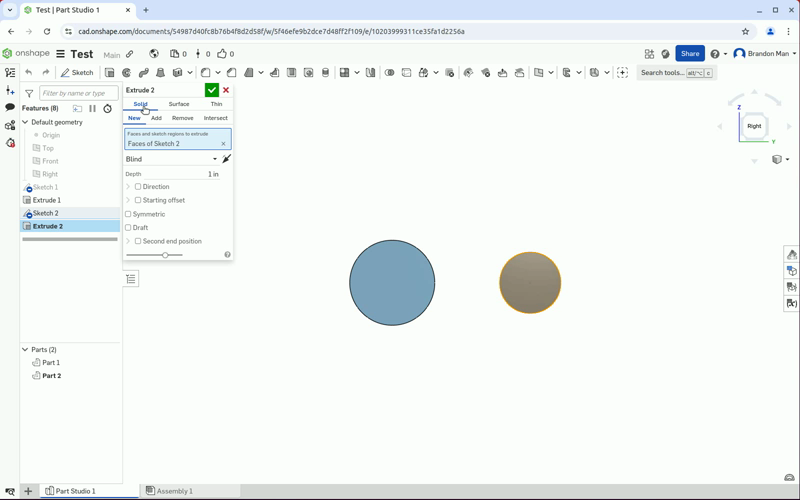
click(143, 106)
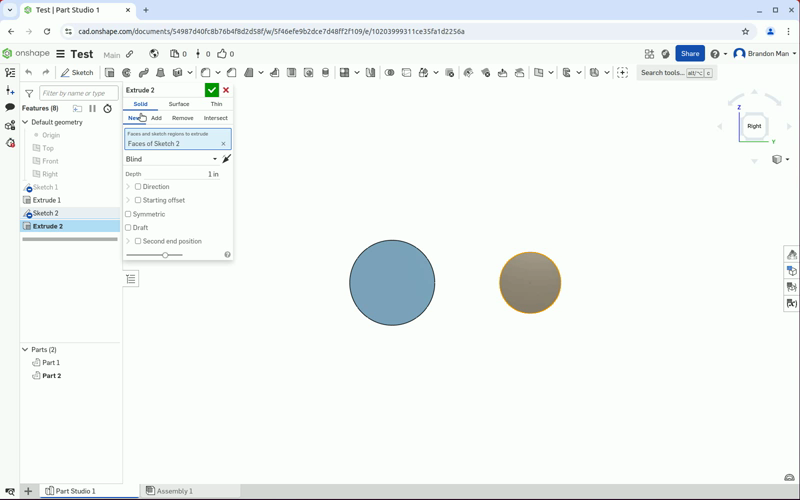
mouse_move(137, 120)
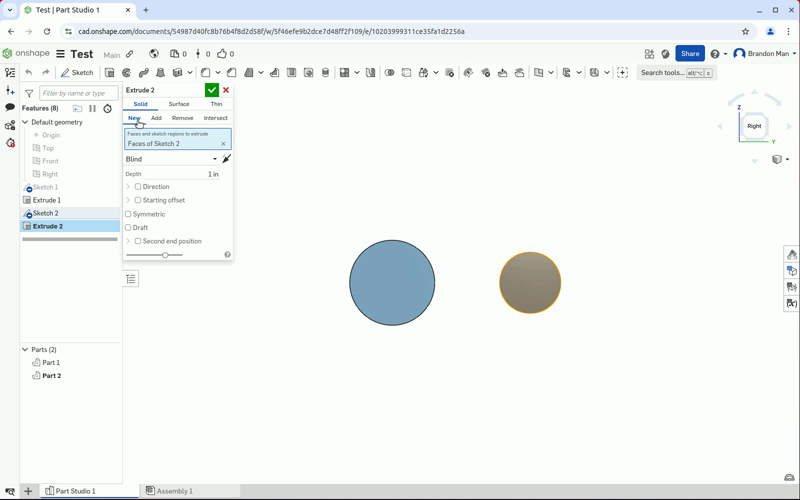
click(137, 120)
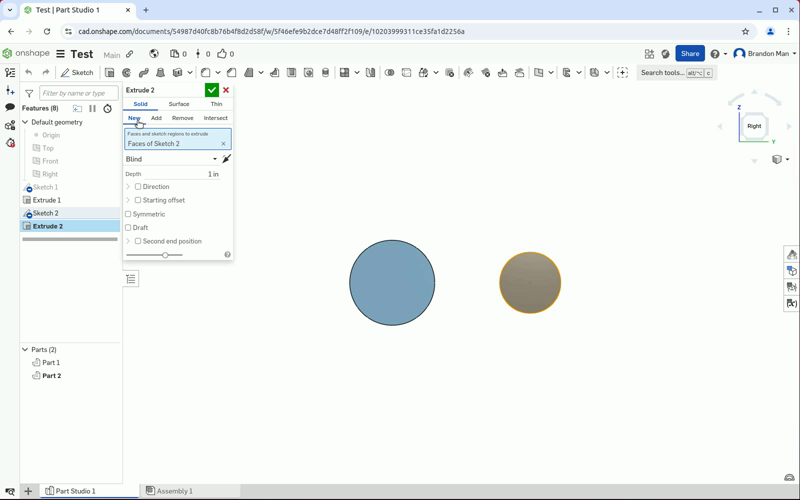
key(tab, 4)
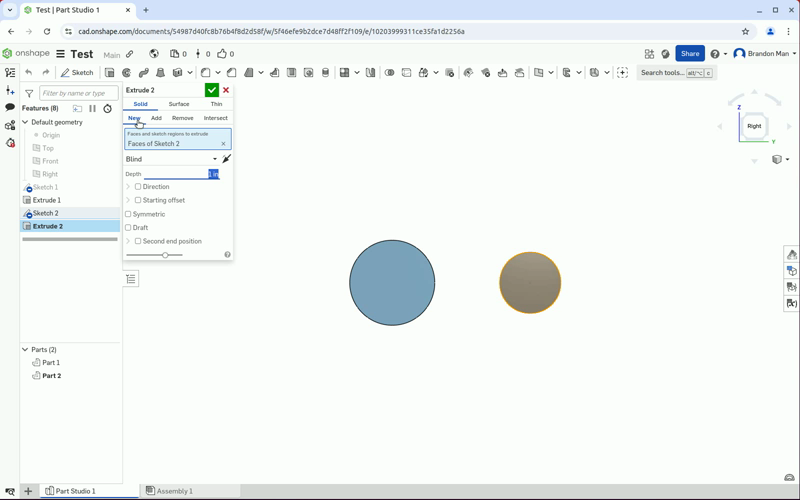
text(7.221)
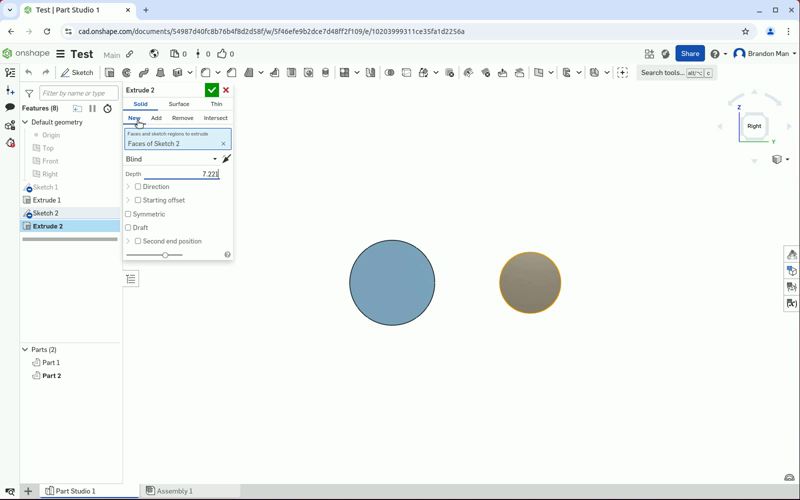
key(enter)
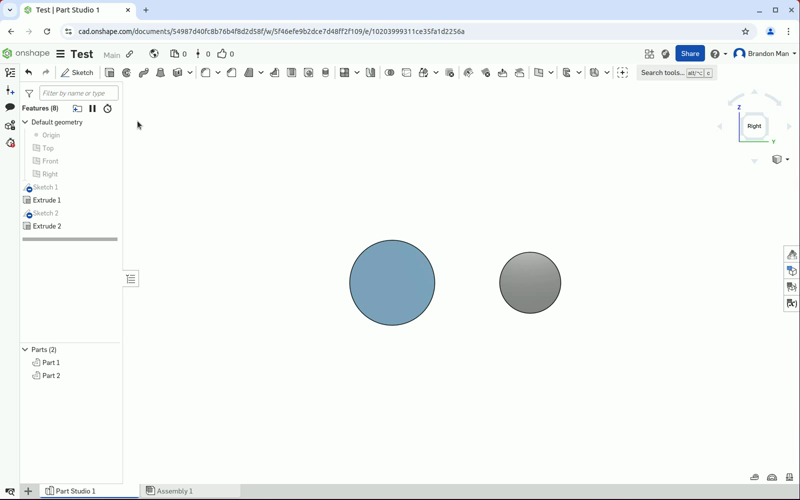
key(shift+h)
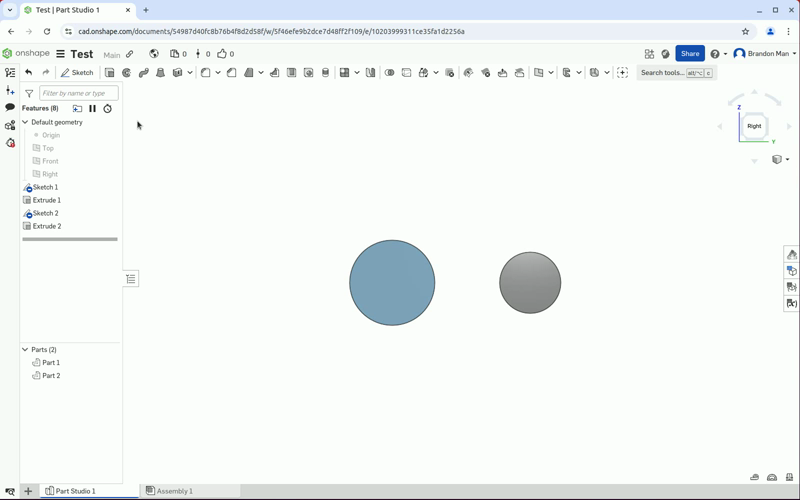
key(shift+h)
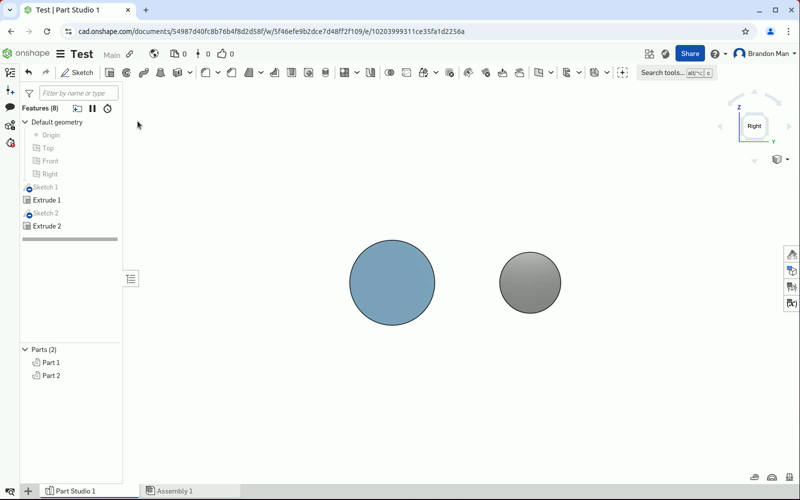
mouse_move(73, 189)
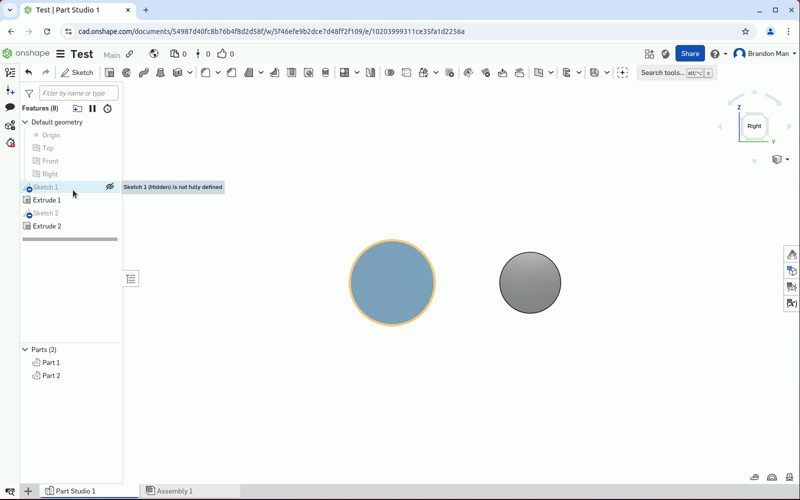
click(73, 189)
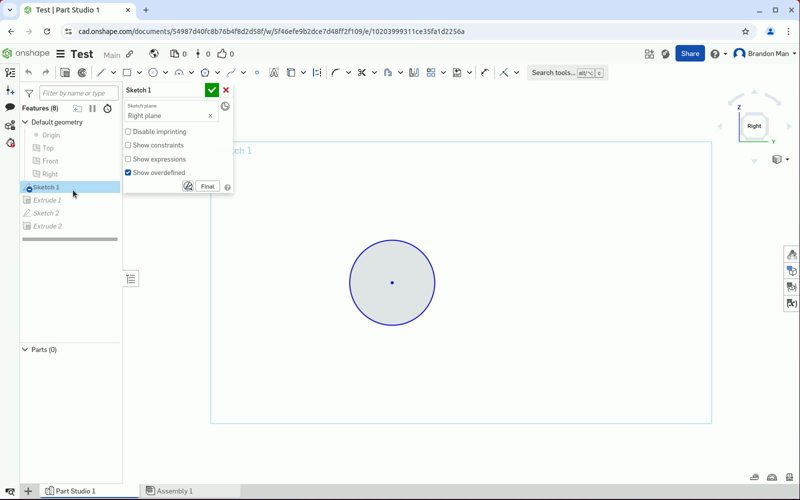
mouse_move(229, 92)
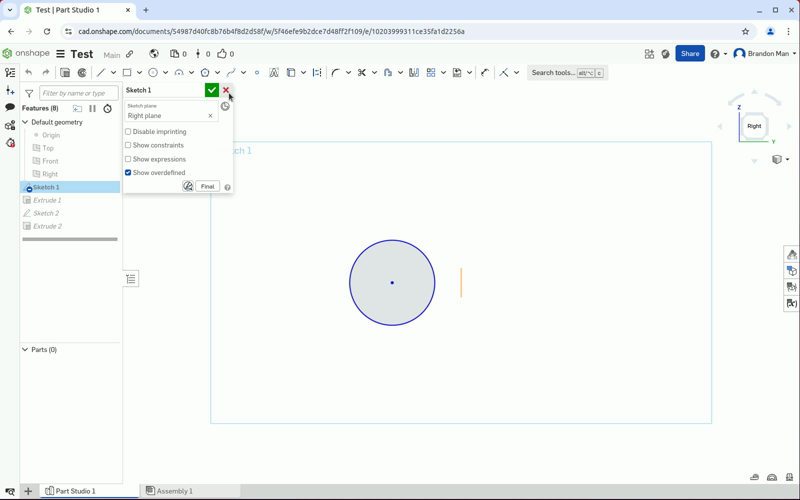
click(229, 92)
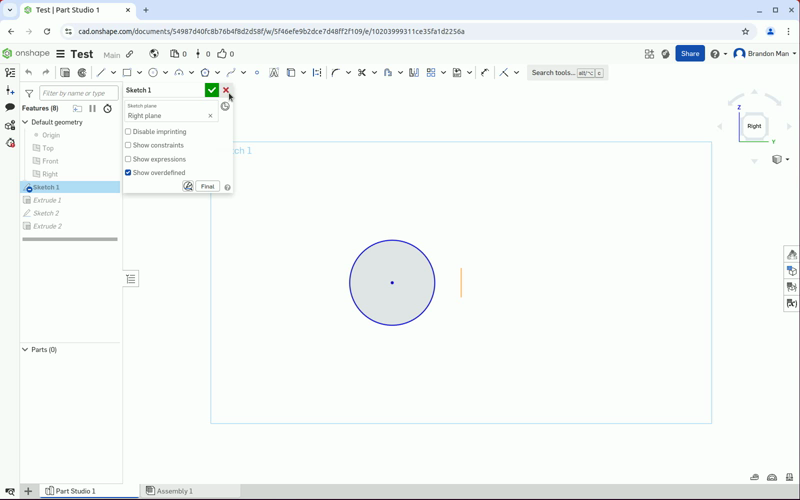
key(shift+s)
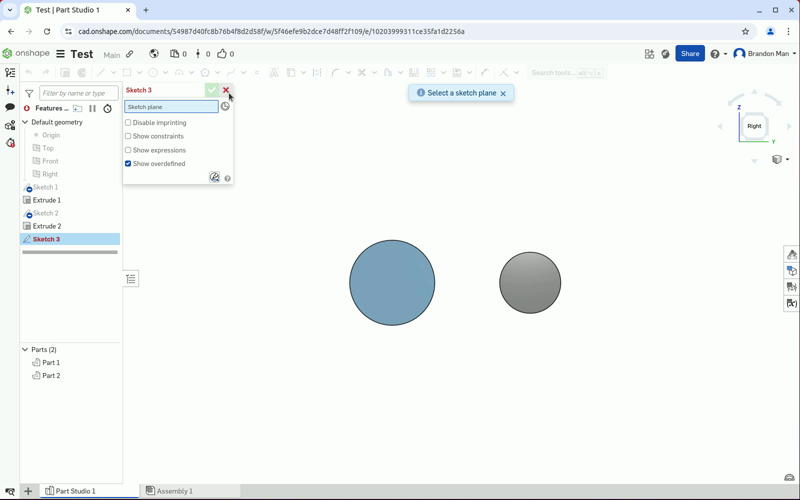
mouse_move(73, 176)
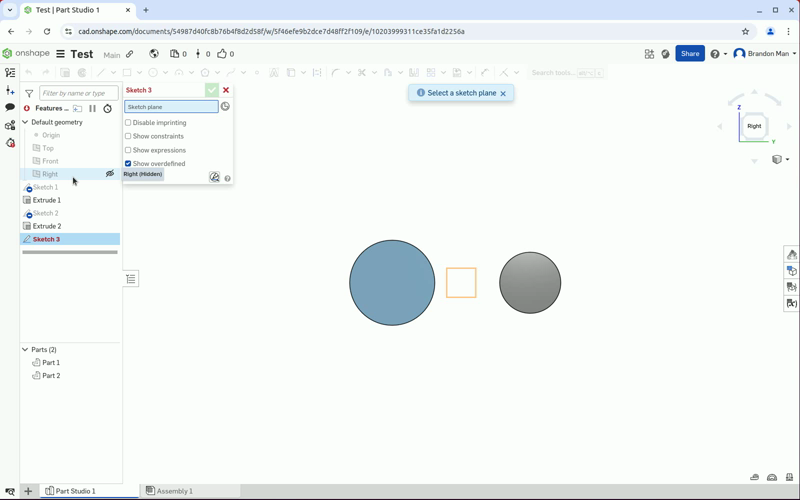
click(73, 176)
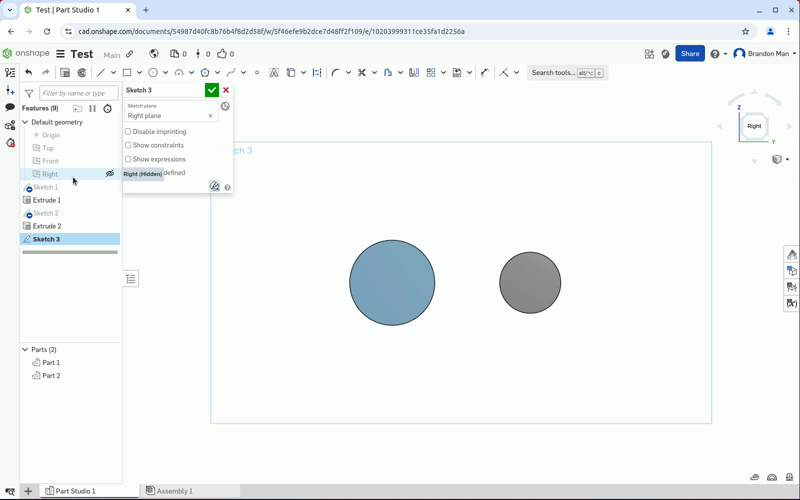
mouse_move(73, 352)
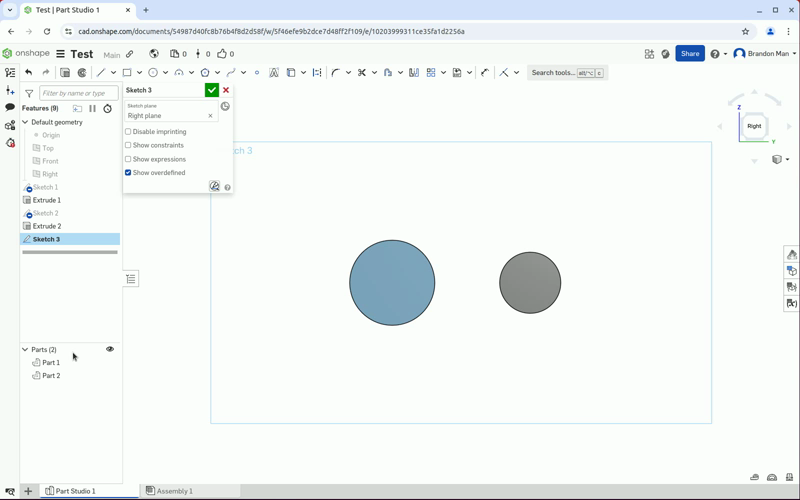
key(y)
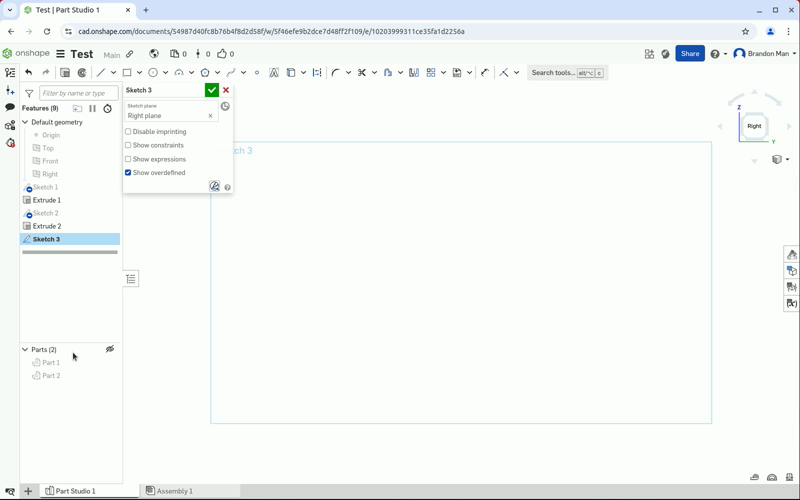
key(l)
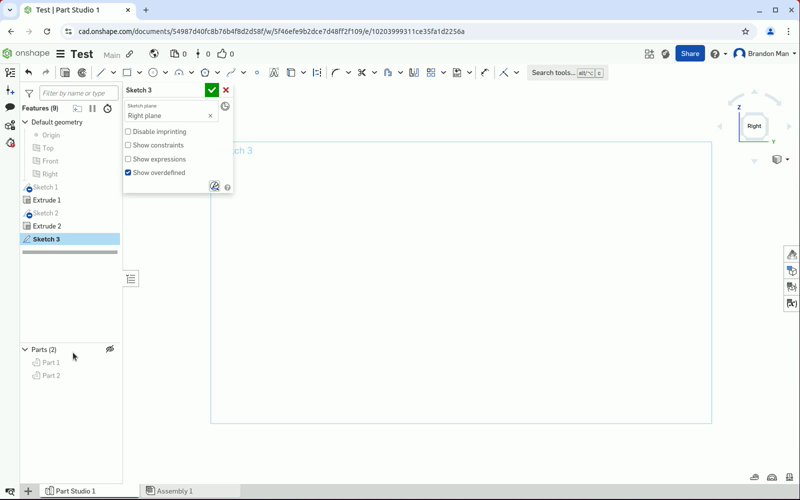
key_down(shift)
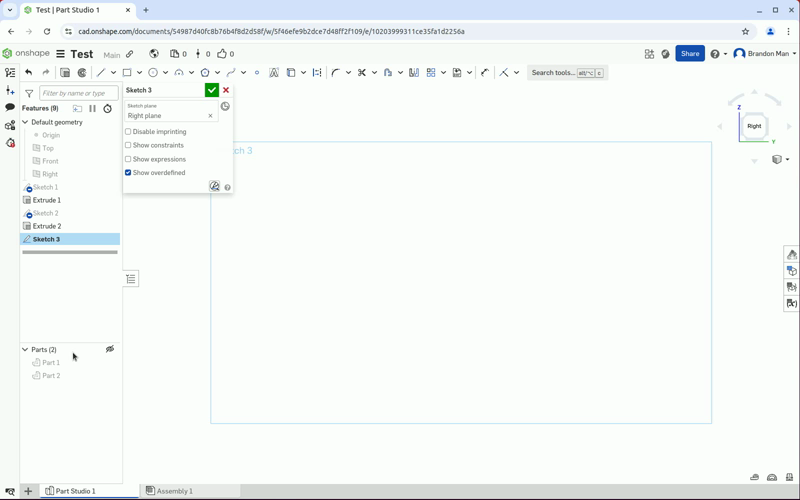
mouse_move(395, 326)
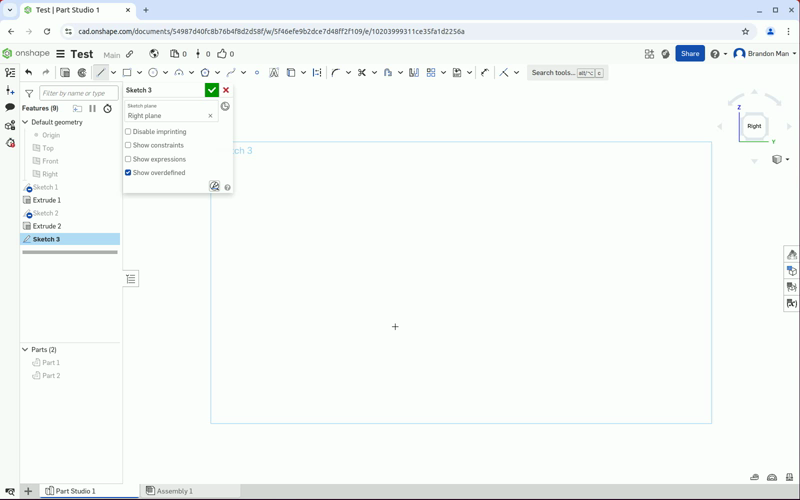
click(395, 326)
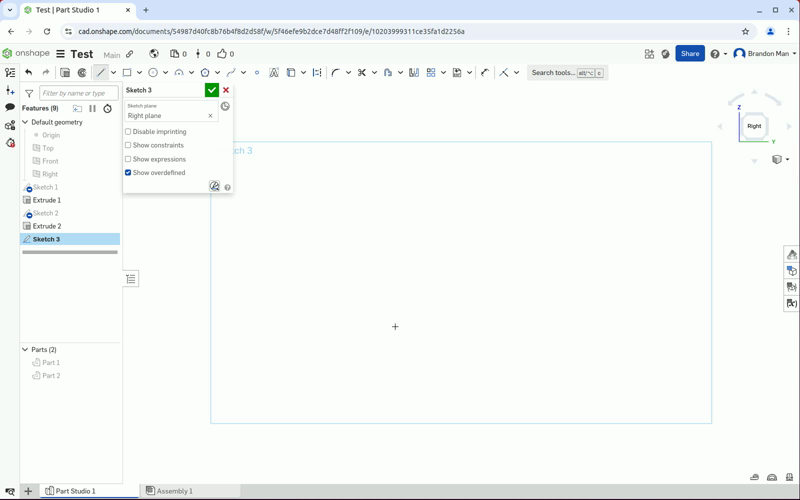
key_up(shift)
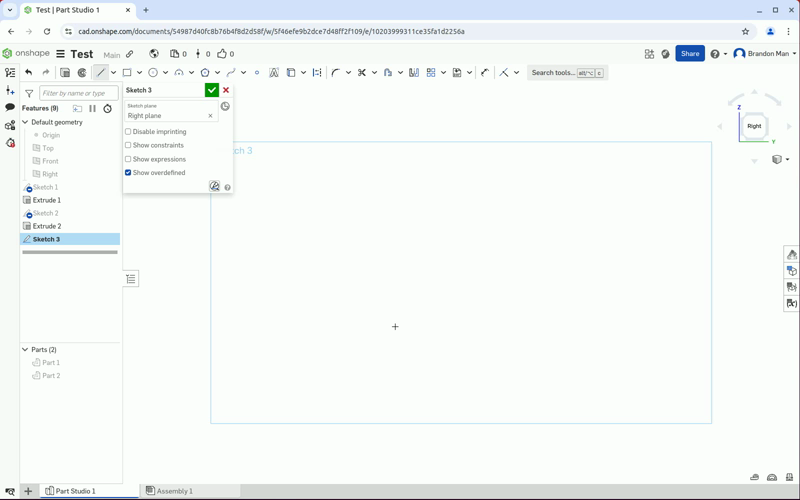
key_down(shift)
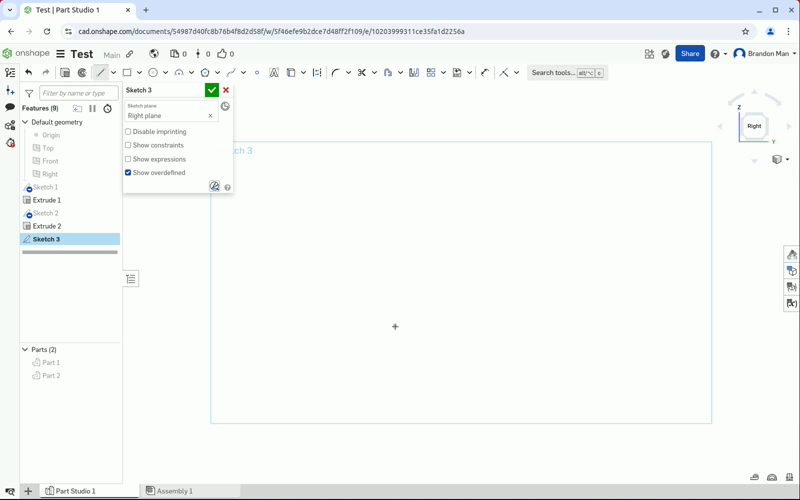
mouse_move(531, 312)
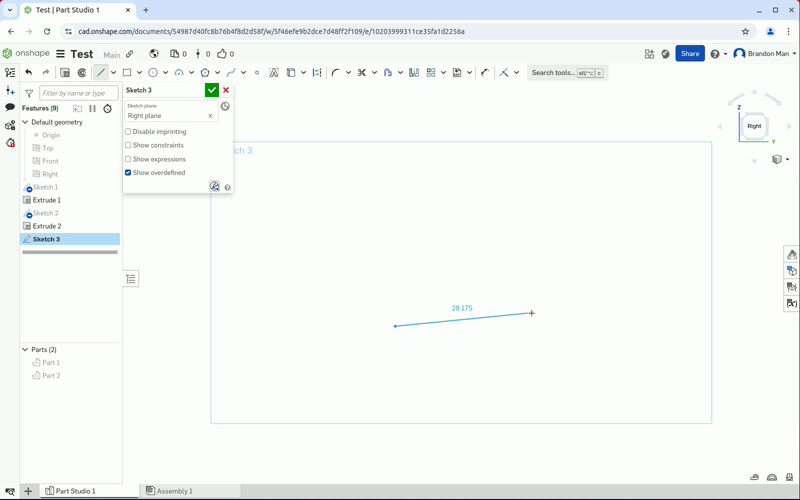
click(531, 312)
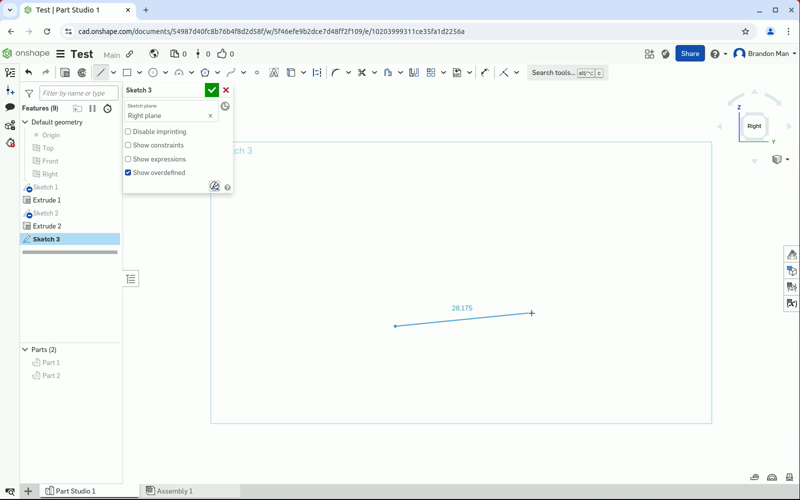
key_up(shift)
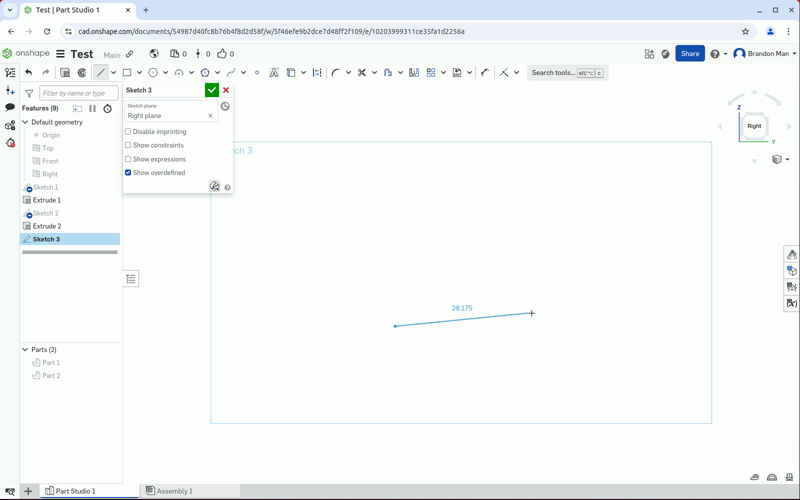
key(esc)
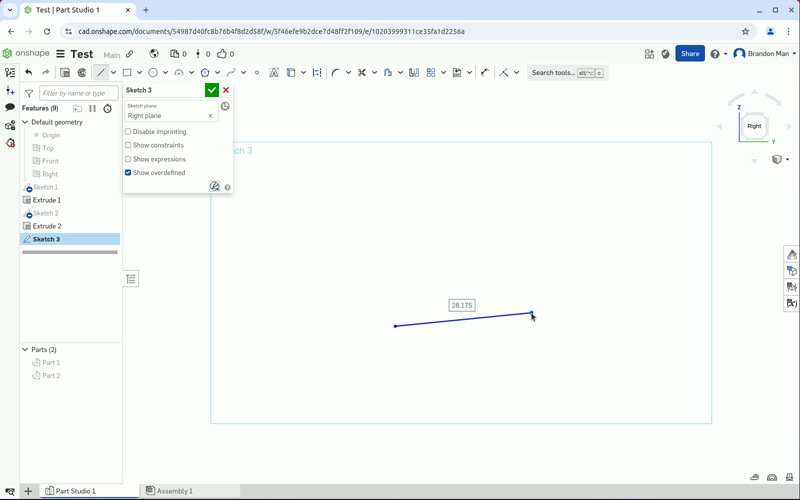
key(a)
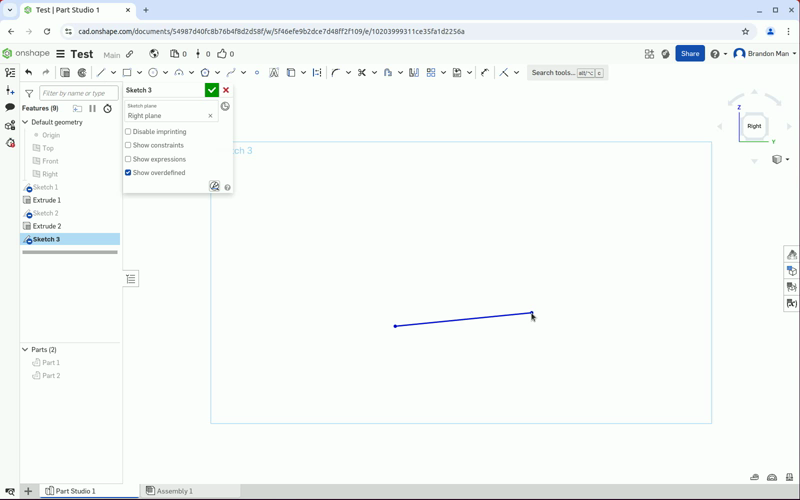
mouse_move(531, 312)
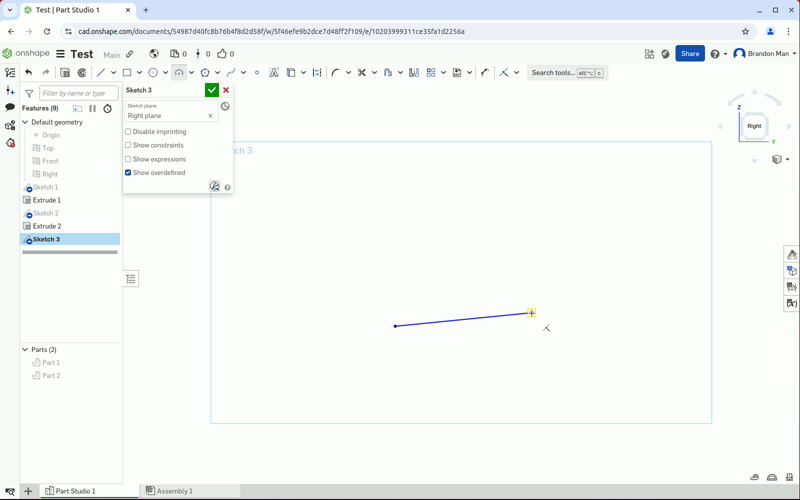
click(531, 312)
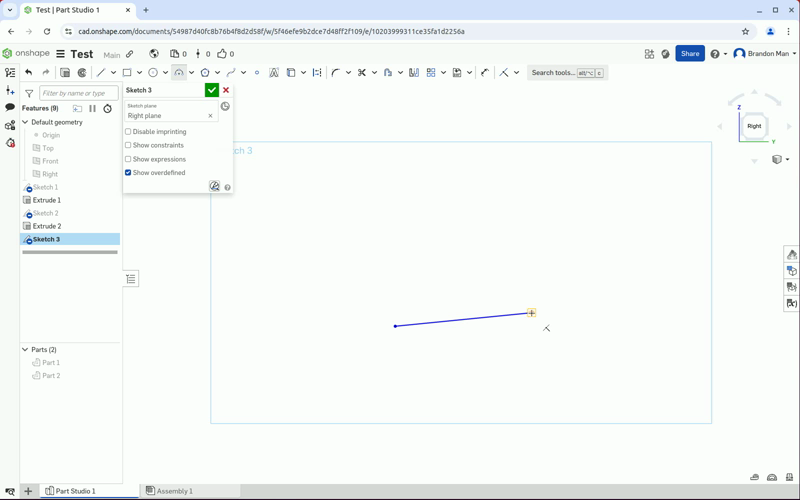
key_down(shift)
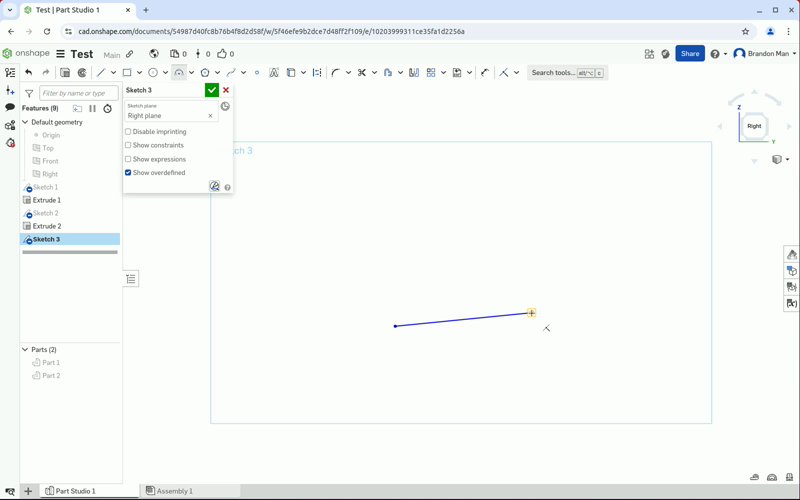
mouse_move(531, 252)
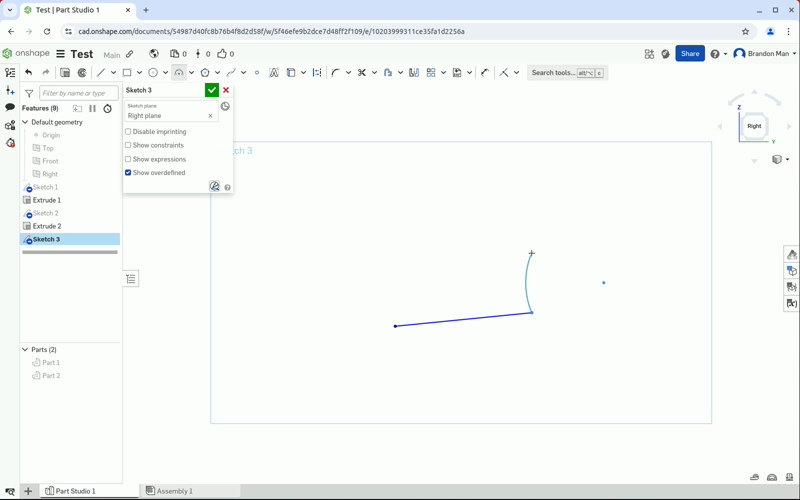
click(531, 252)
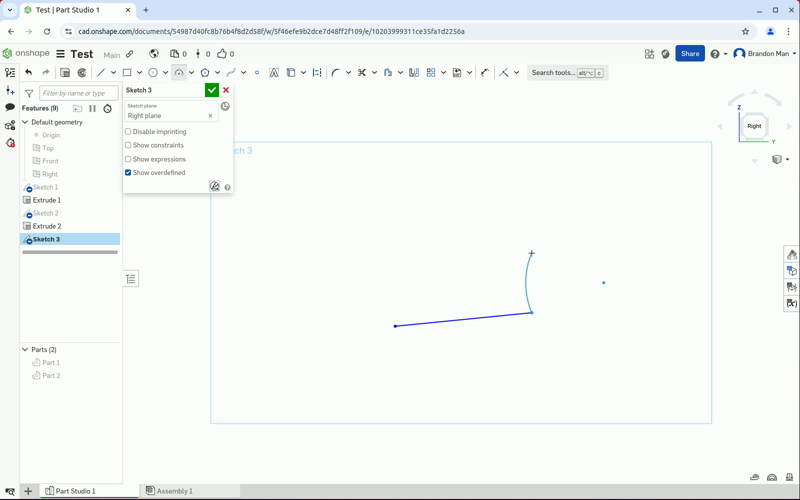
mouse_move(498, 282)
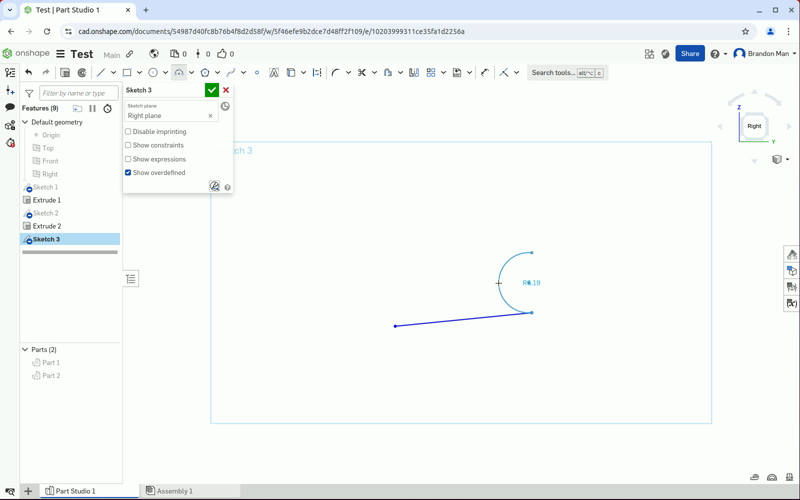
click(498, 282)
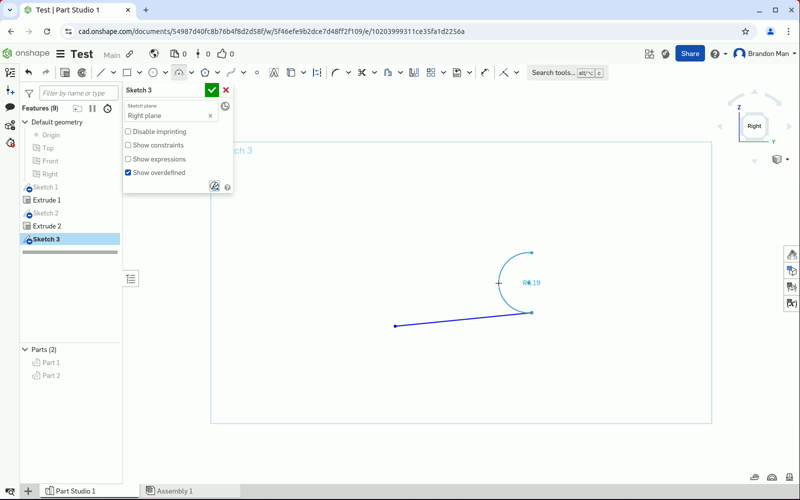
key_up(shift)
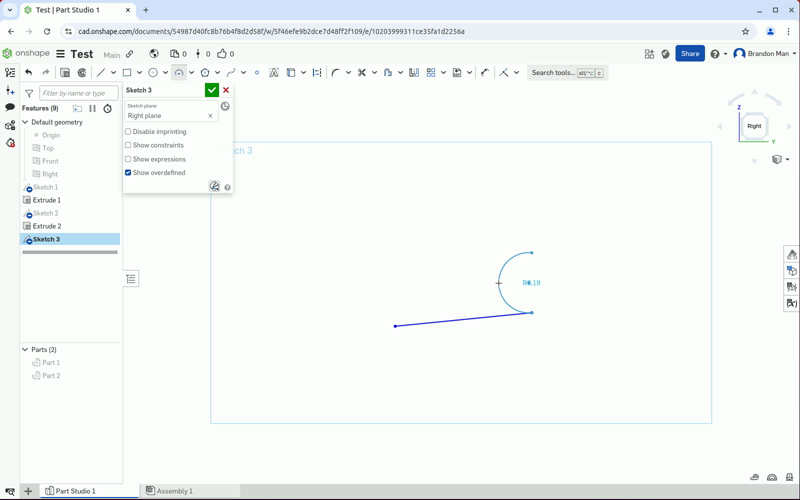
key(esc)
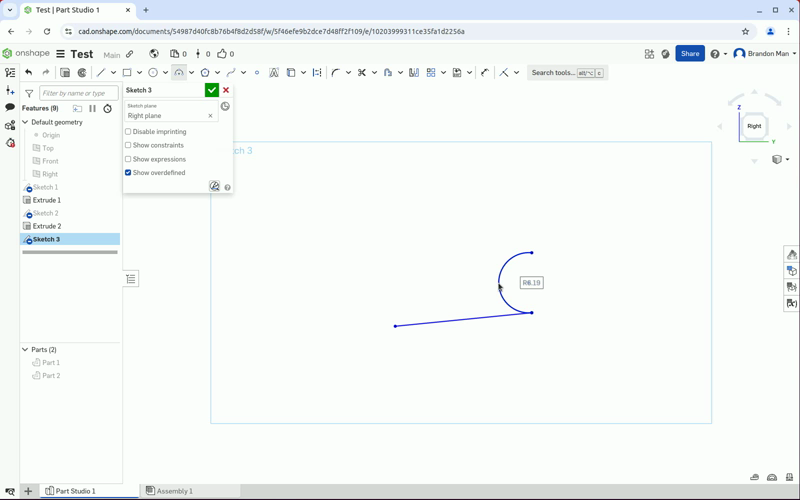
key(l)
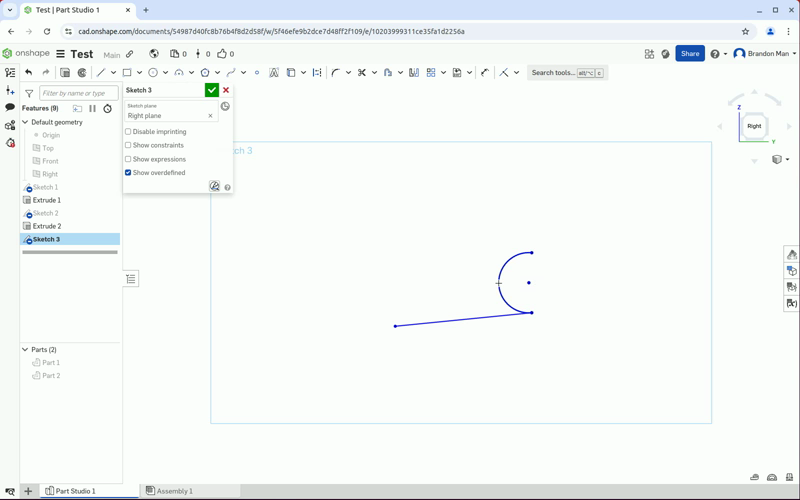
mouse_move(531, 252)
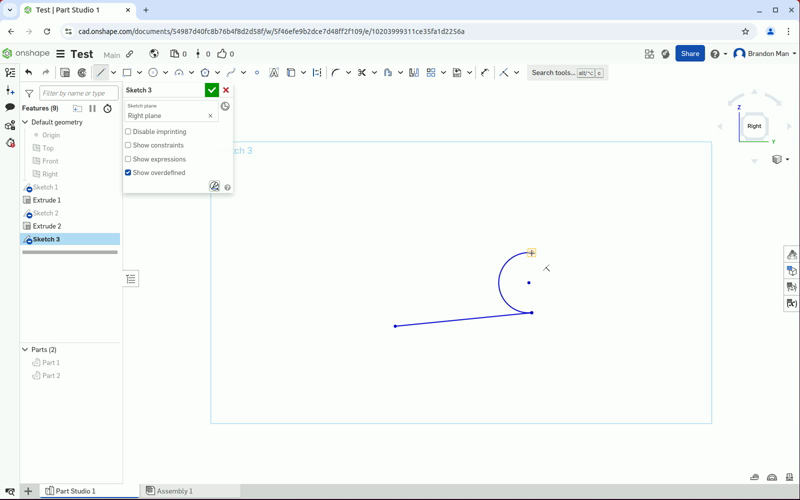
click(531, 252)
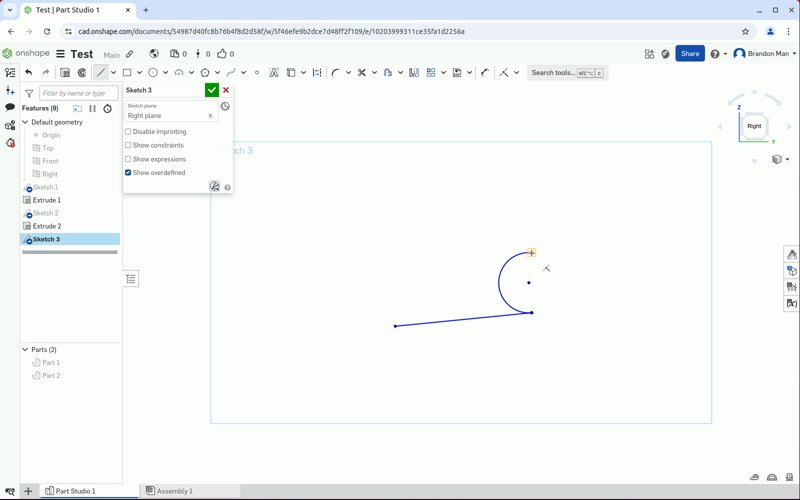
key_down(shift)
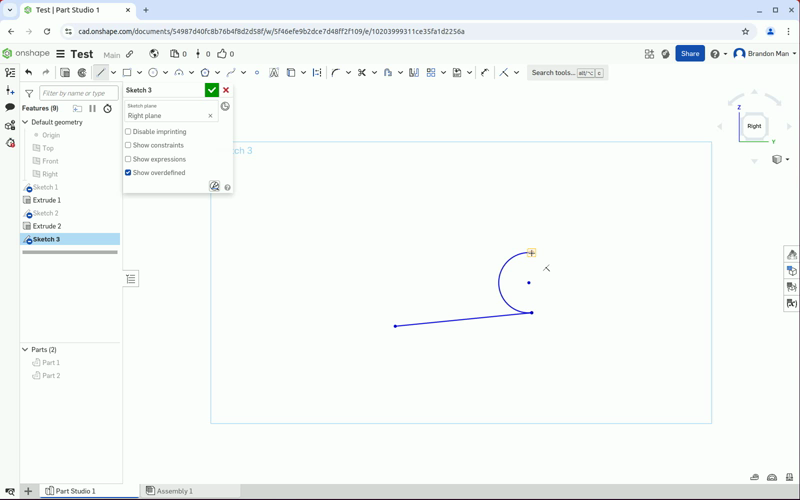
mouse_move(395, 239)
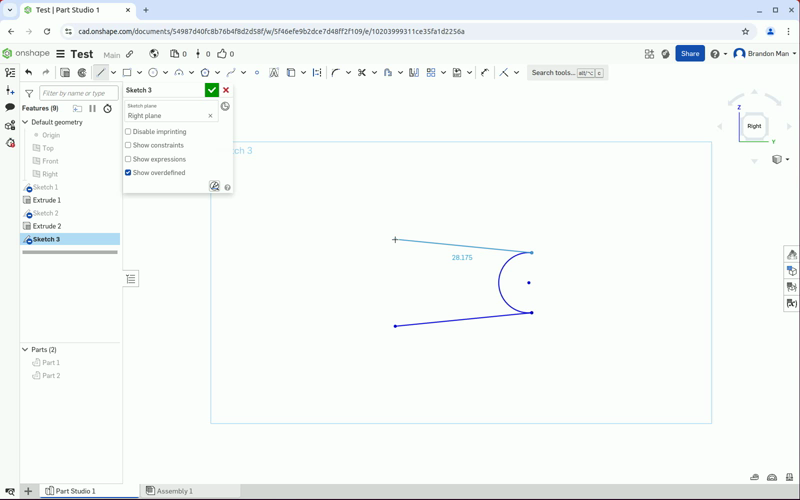
click(395, 239)
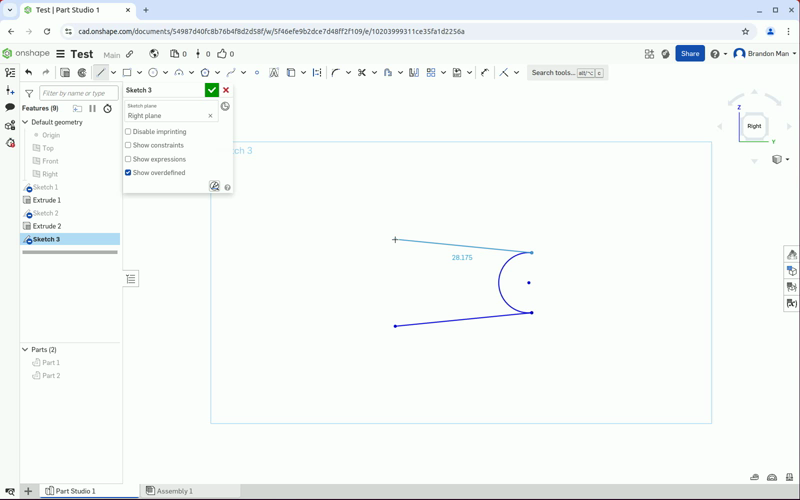
key_up(shift)
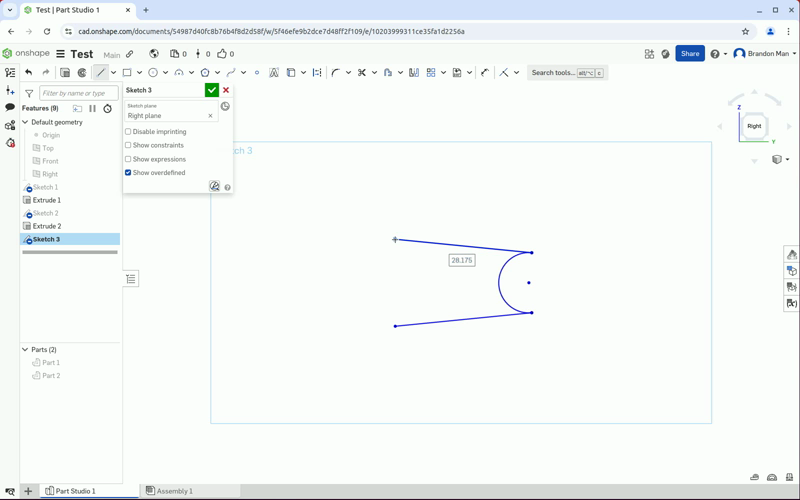
key(esc)
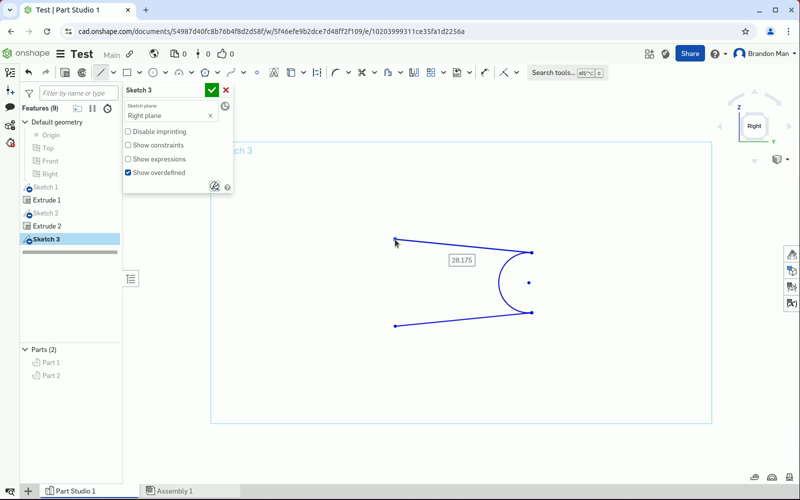
key(a)
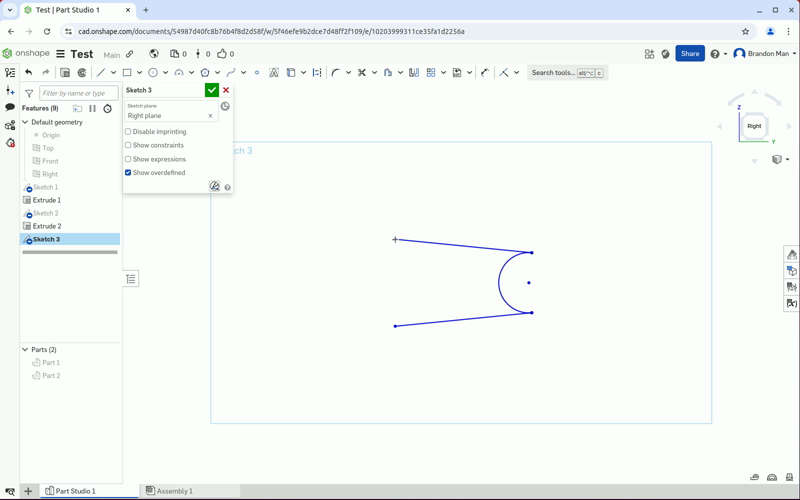
mouse_move(395, 239)
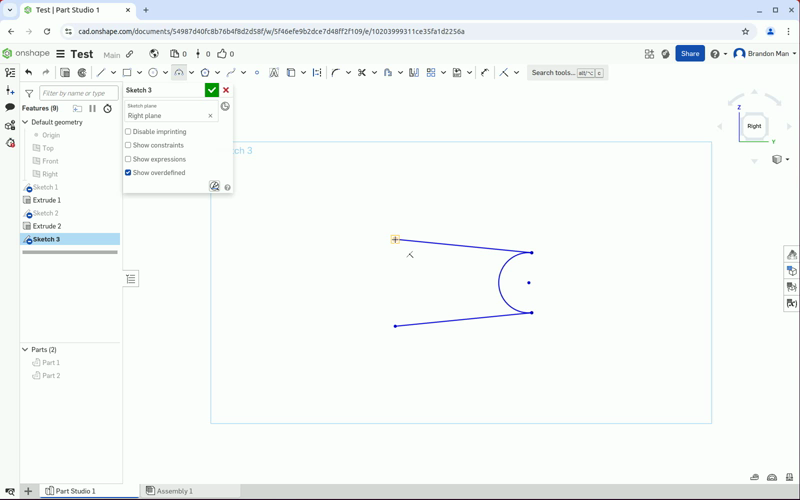
click(395, 239)
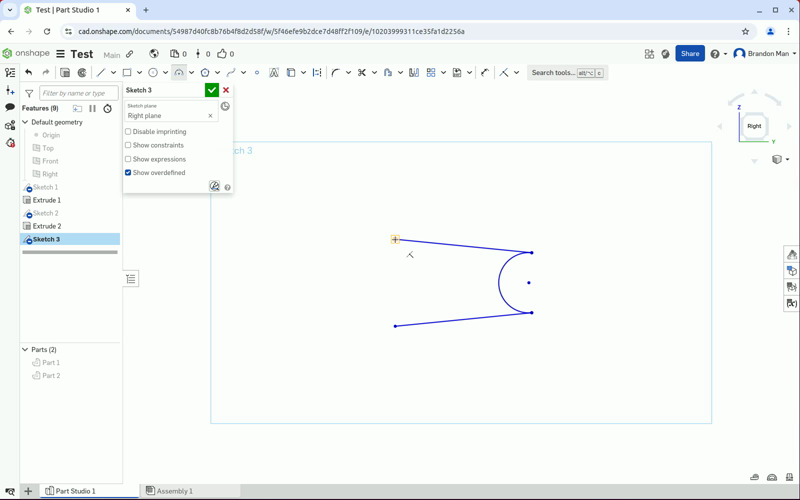
mouse_move(395, 326)
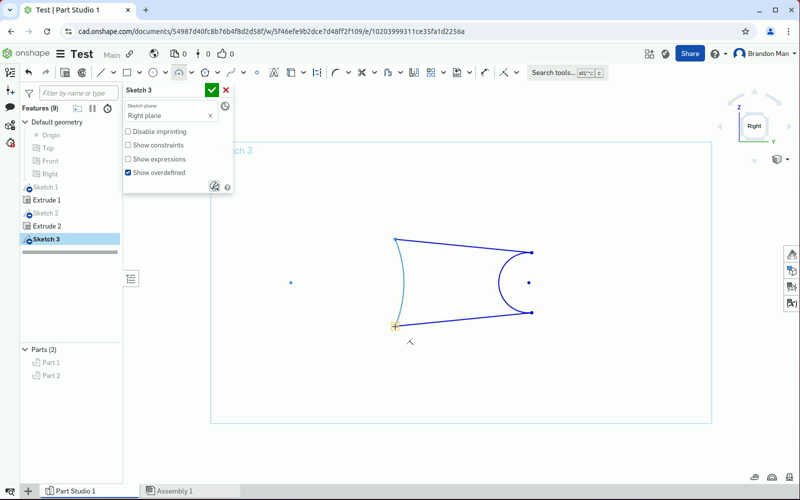
click(395, 326)
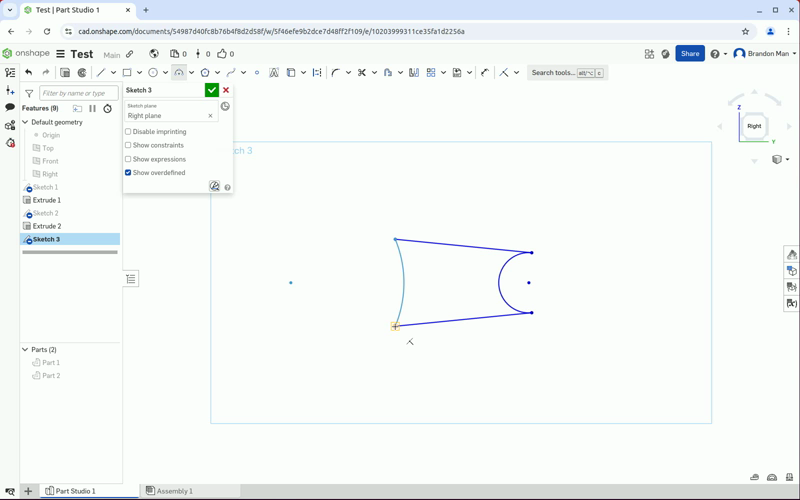
key_down(shift)
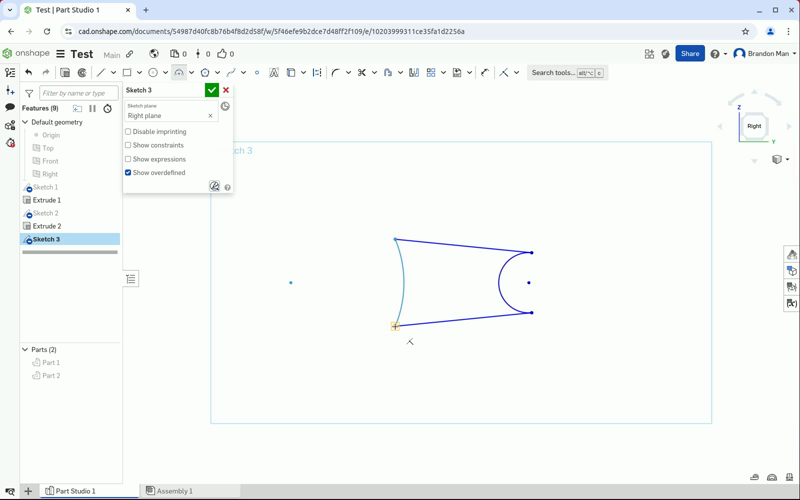
mouse_move(433, 282)
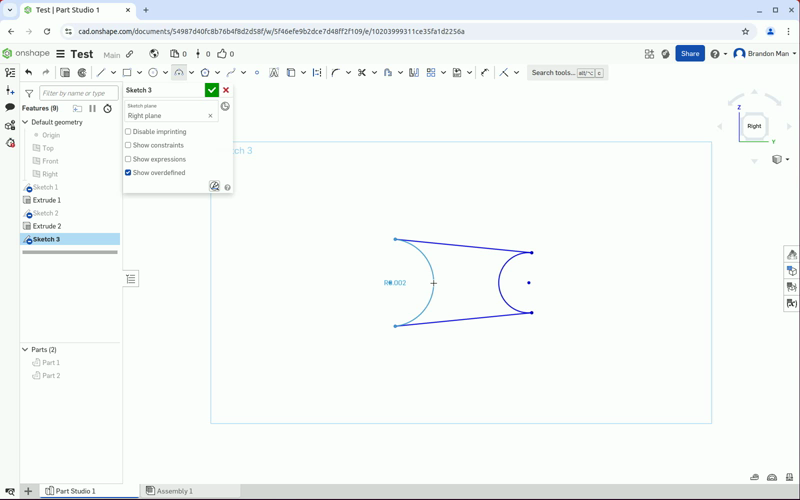
click(433, 282)
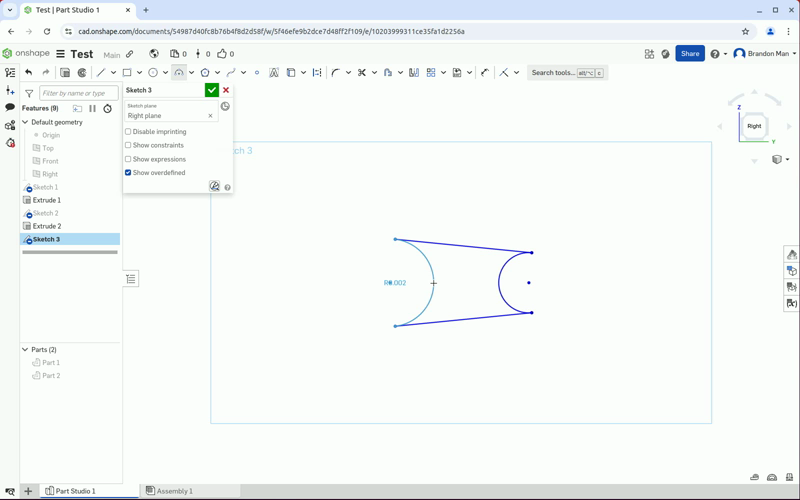
key_up(shift)
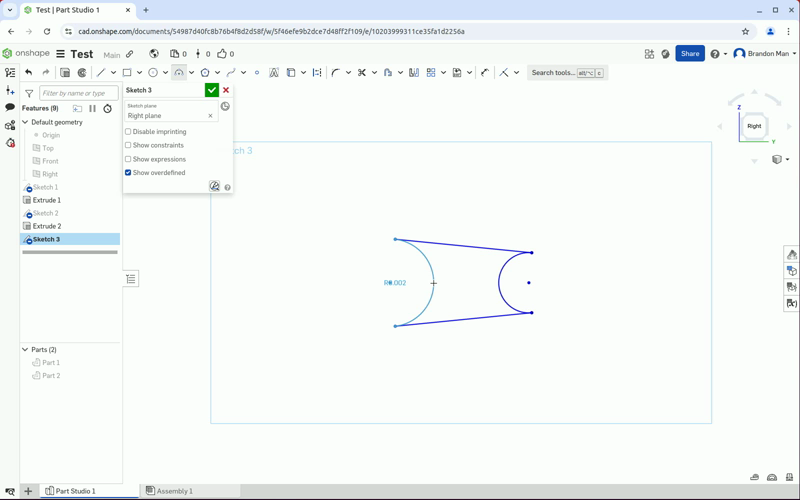
key(esc)
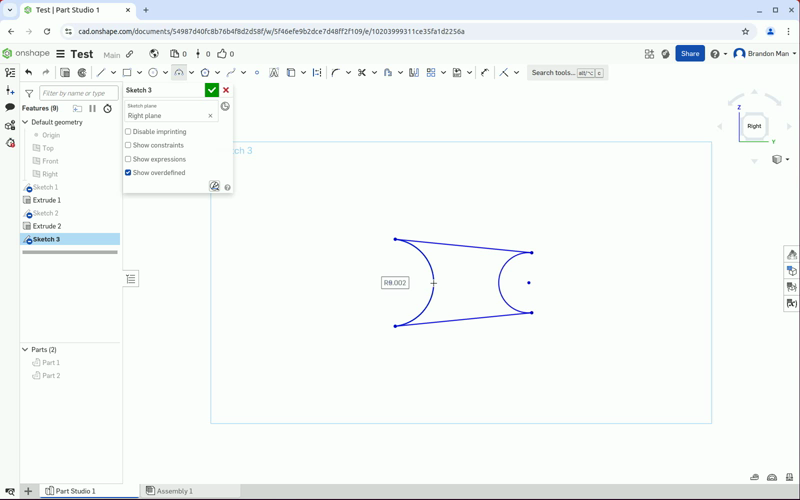
mouse_move(466, 298)
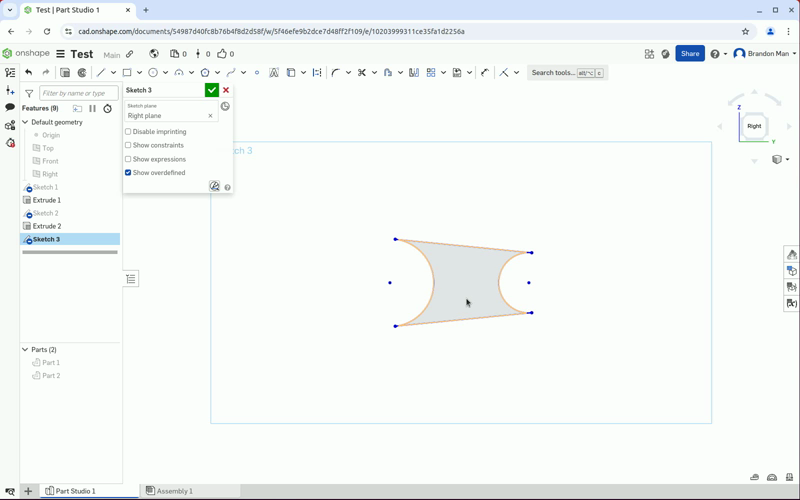
click(466, 298)
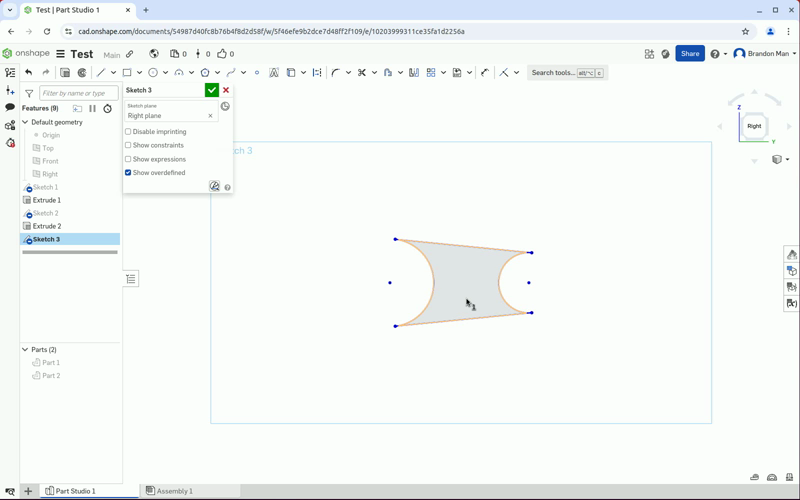
mouse_move(73, 352)
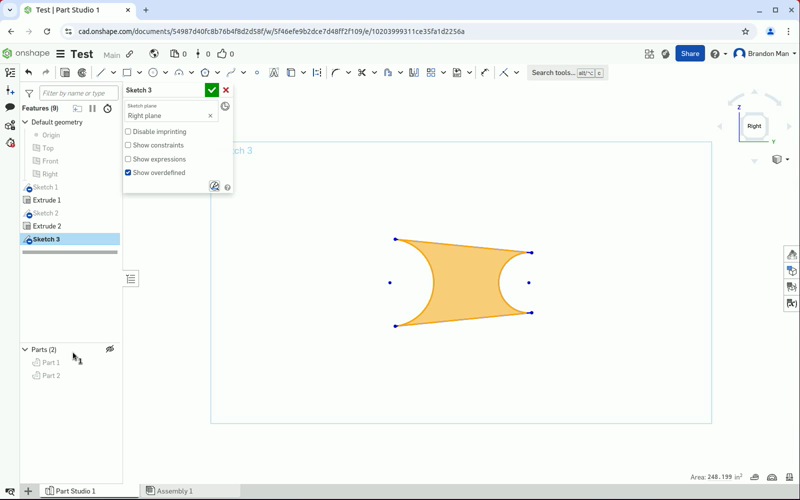
key(shift+y)
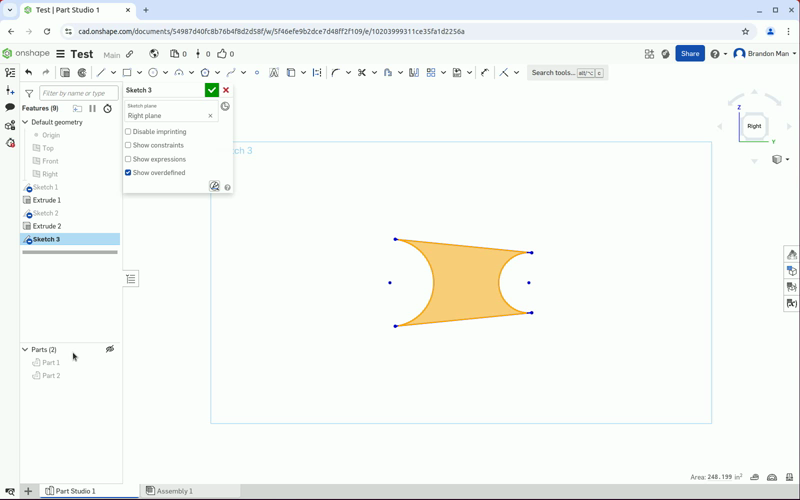
key(shift+e)
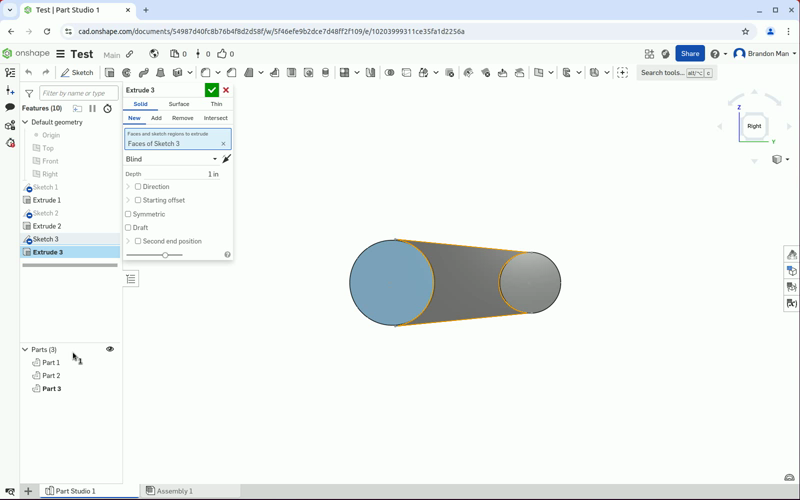
mouse_move(143, 106)
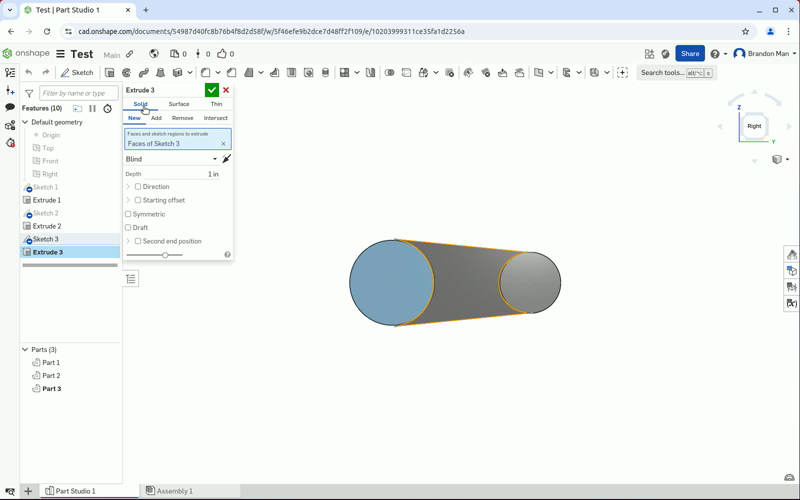
click(143, 106)
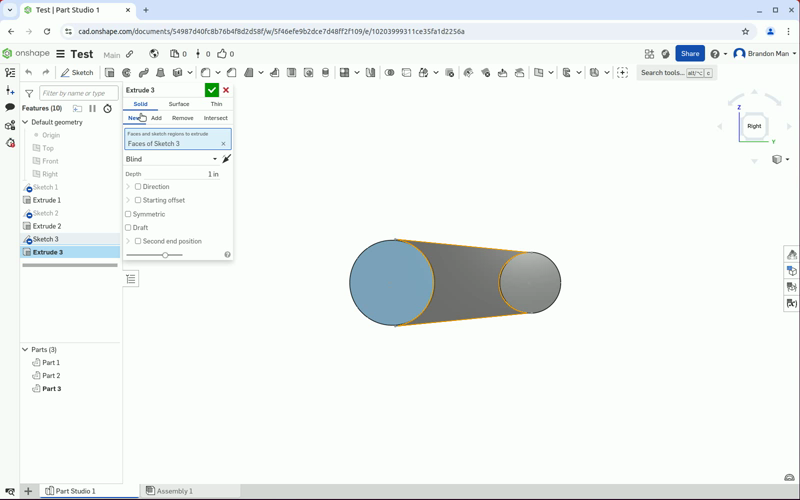
mouse_move(137, 120)
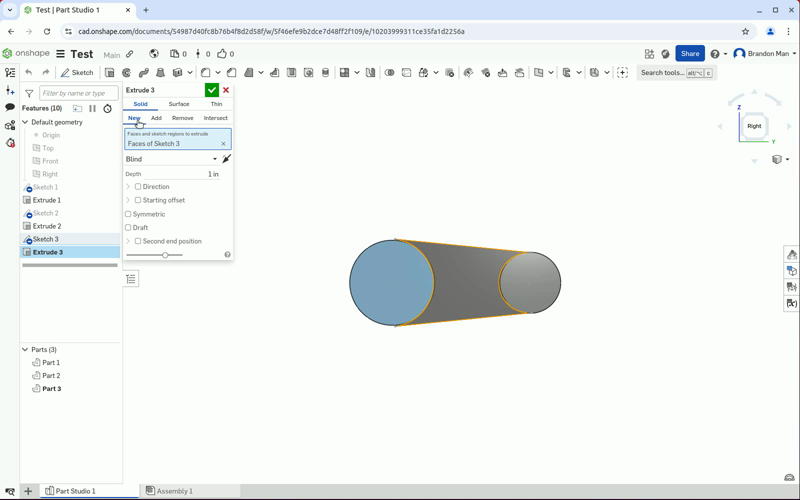
click(137, 120)
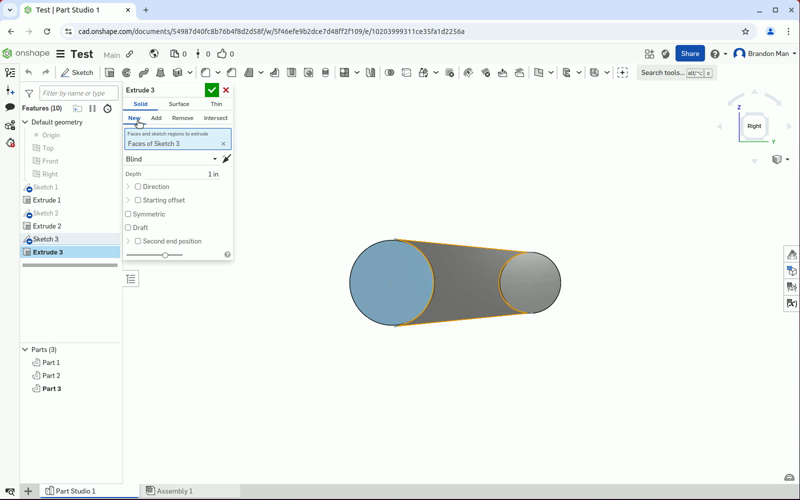
key(tab, 4)
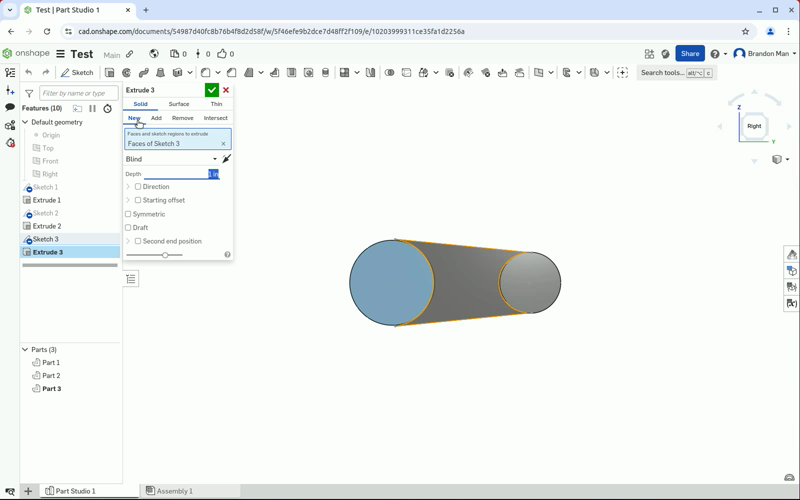
text(7.221)
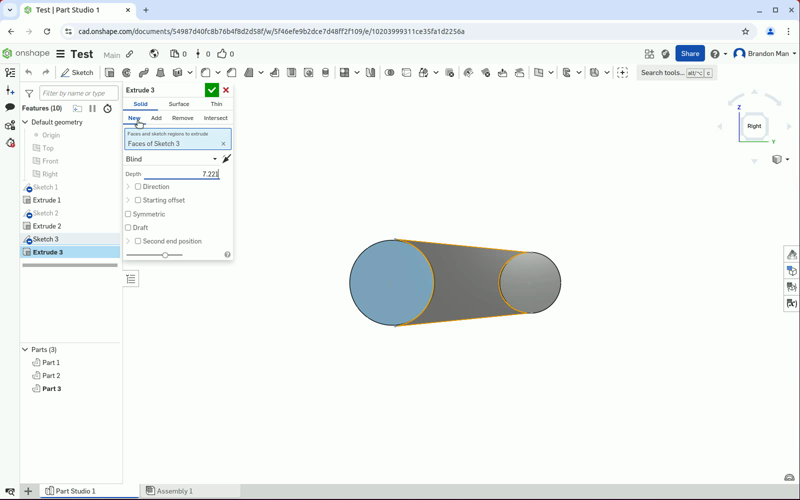
key(enter)
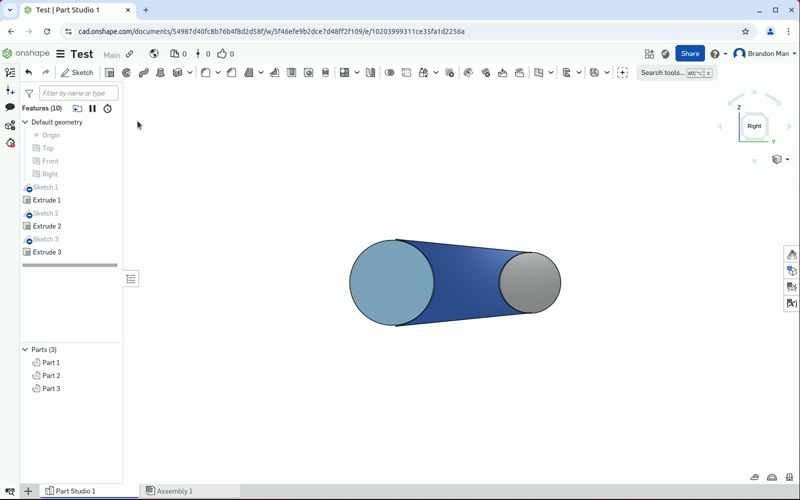
key(shift+h)
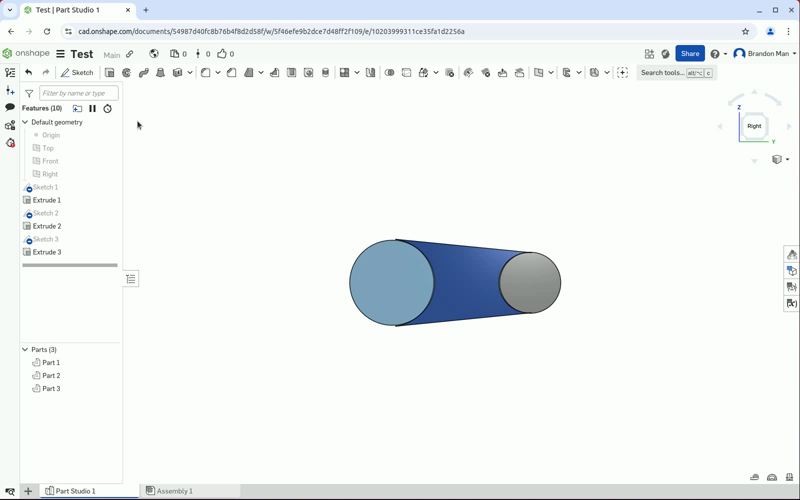
key(shift+h)
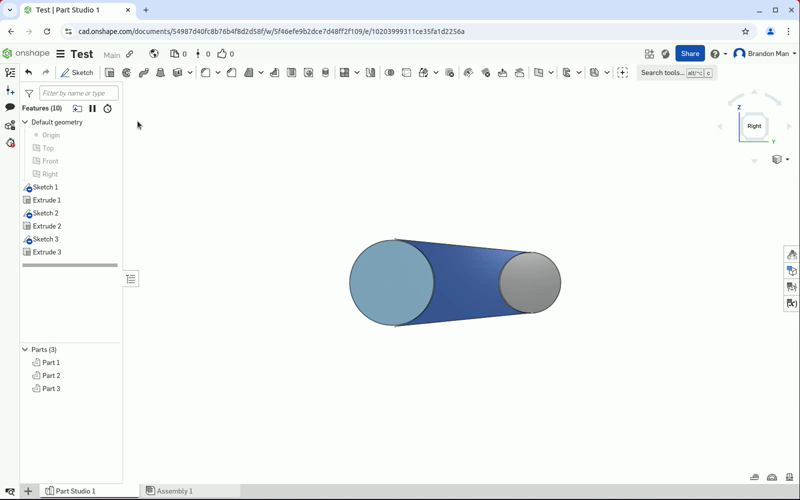
key(shift+7)
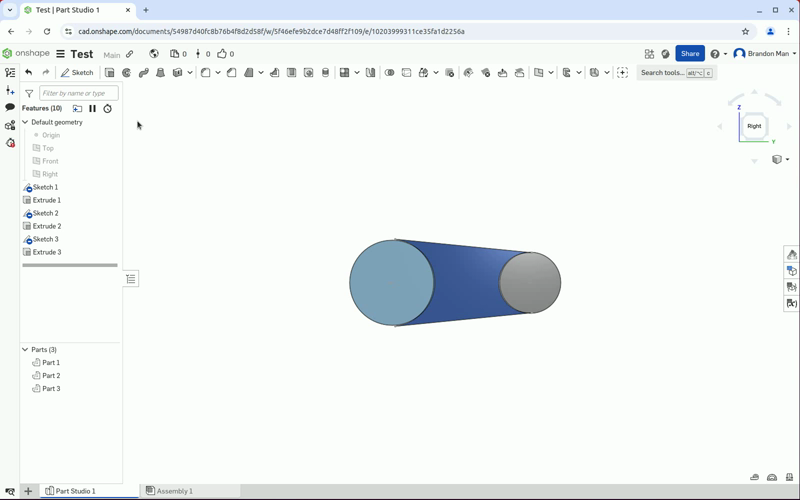
key(right, 2)
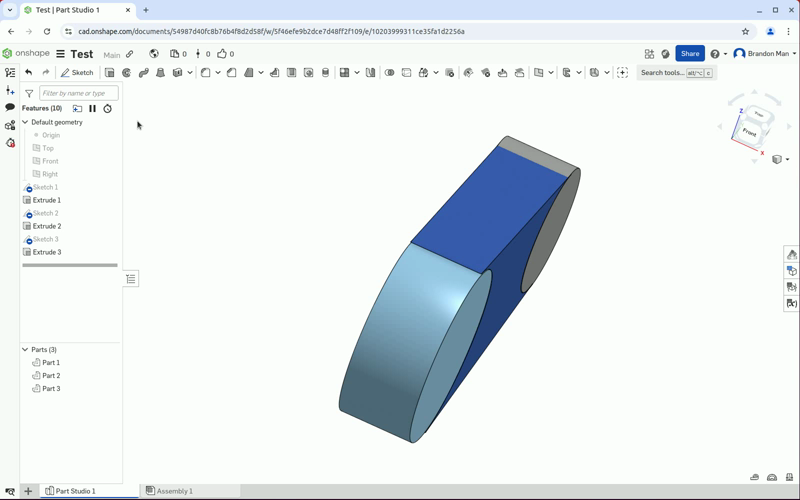
key(down, 2)
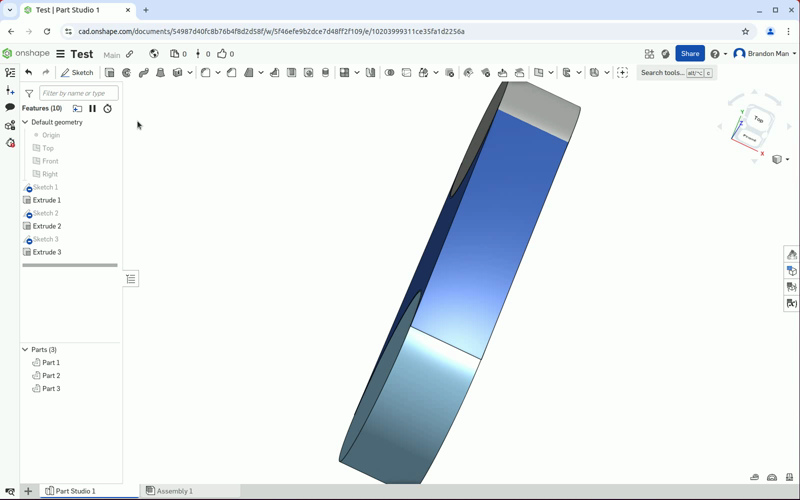
key(up, 2)
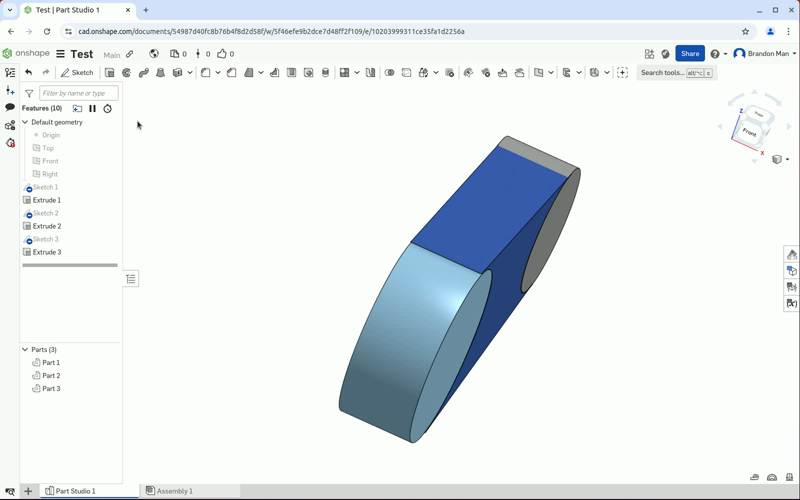
key(left, 2)
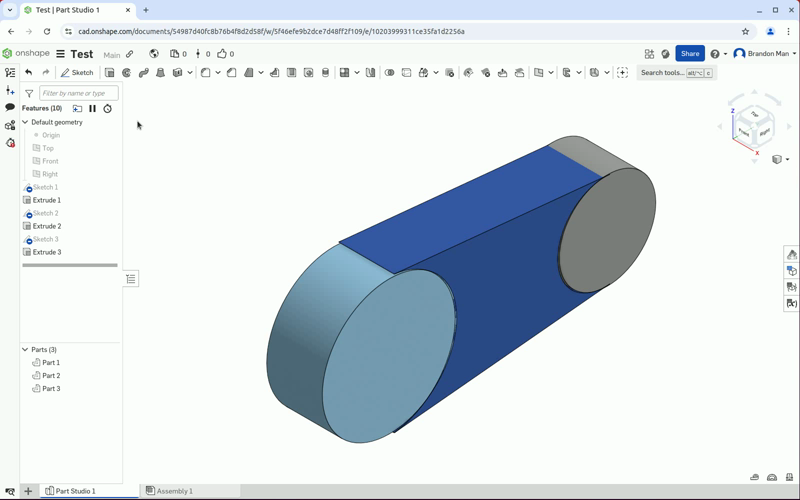
mouse_move(73, 189)
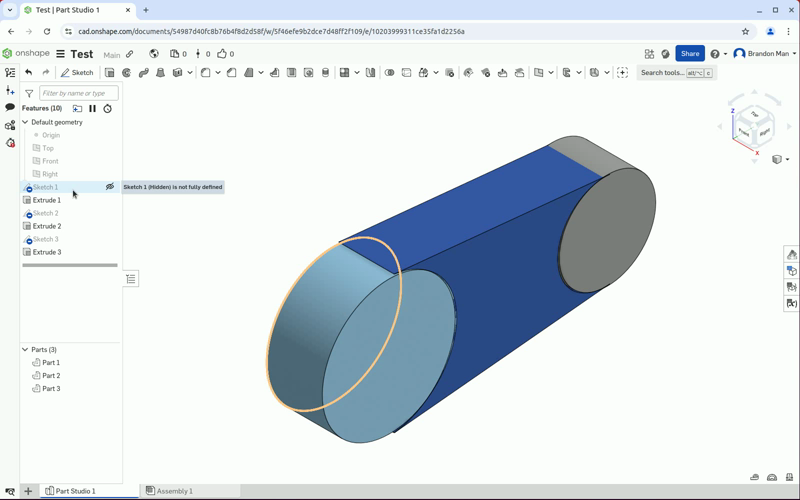
click(73, 189)